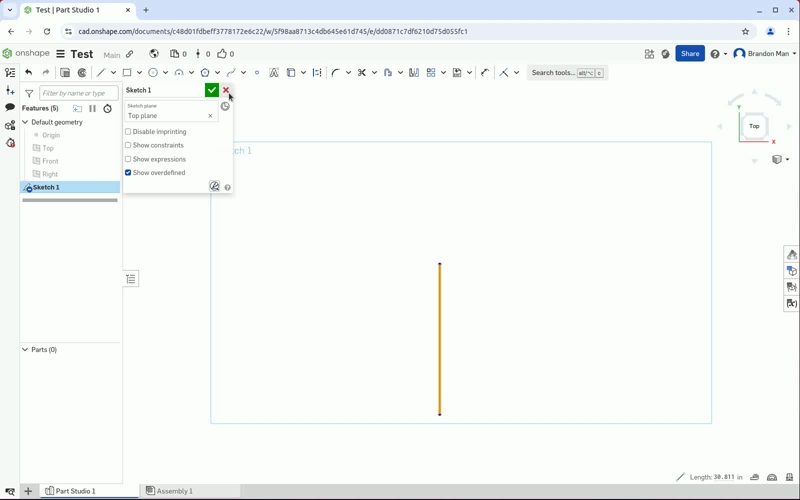
key(shift+h)
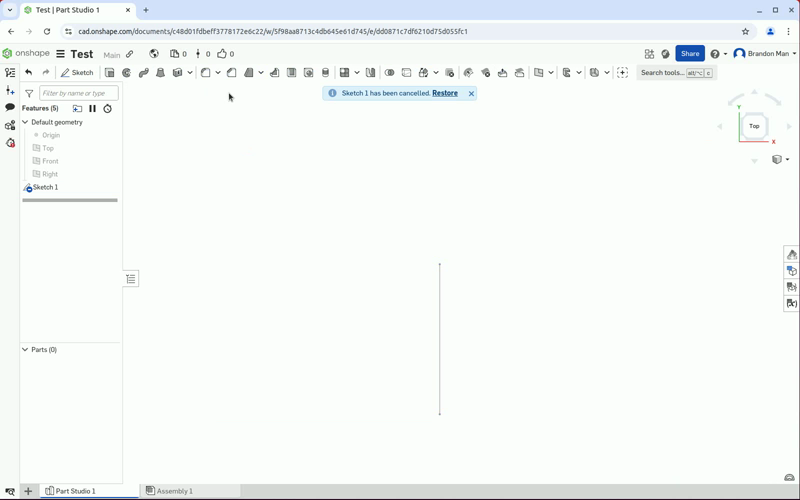
key(shift+s)
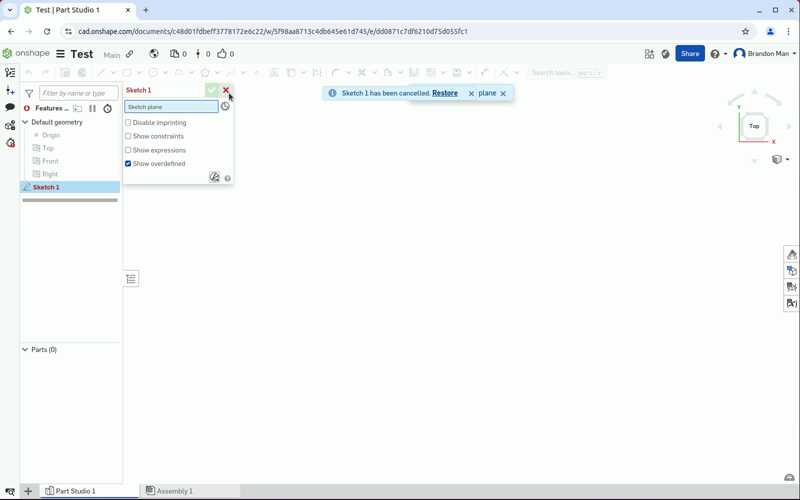
mouse_move(73, 150)
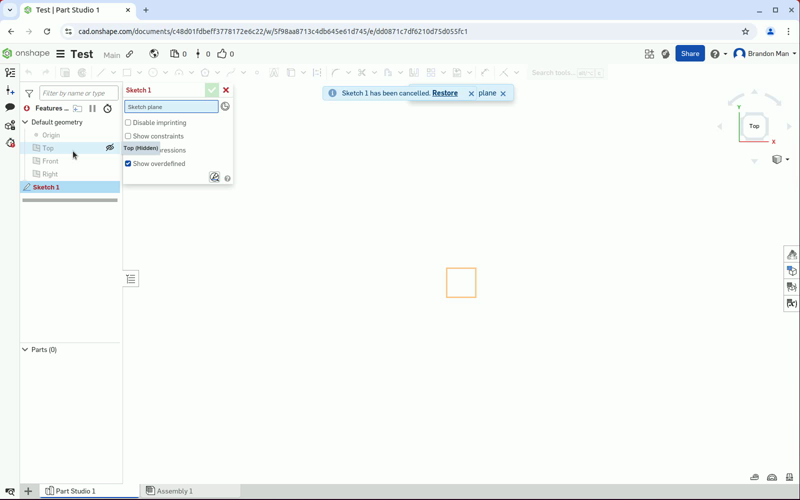
click(73, 150)
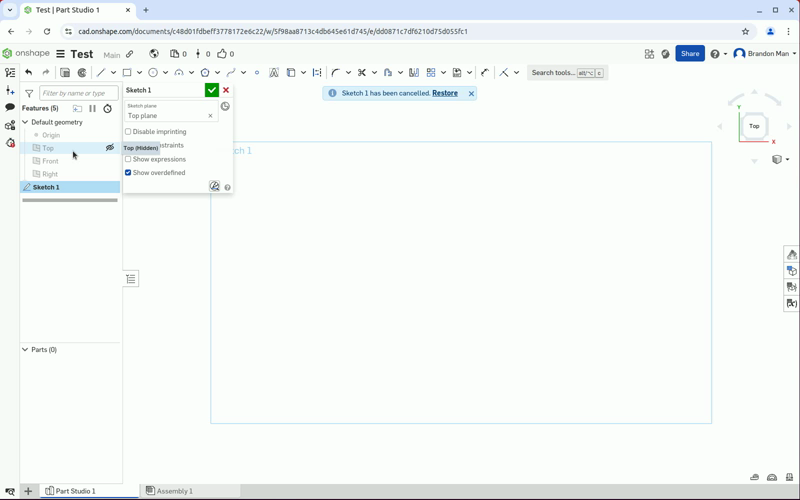
mouse_move(73, 352)
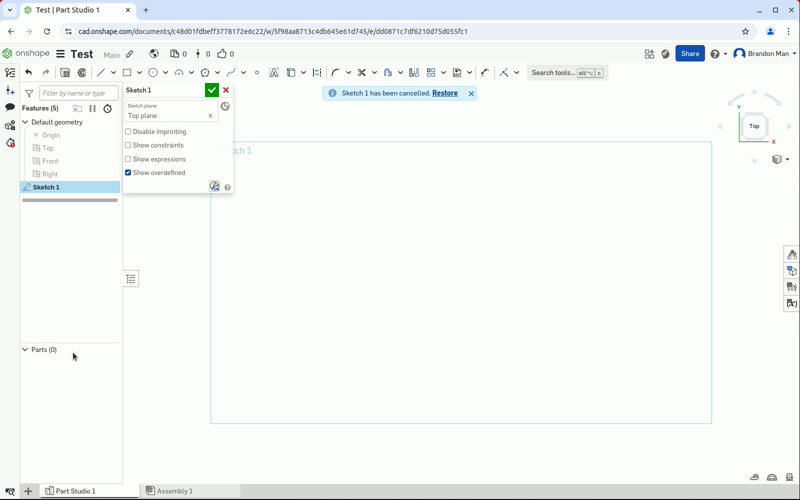
key(y)
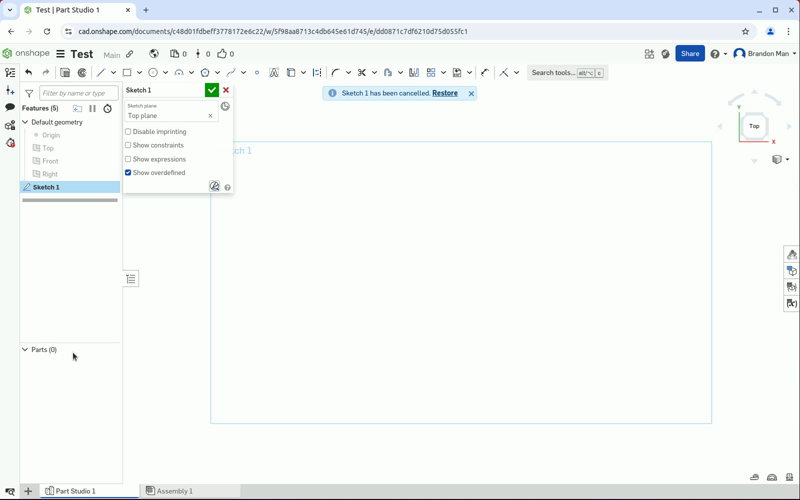
key(l)
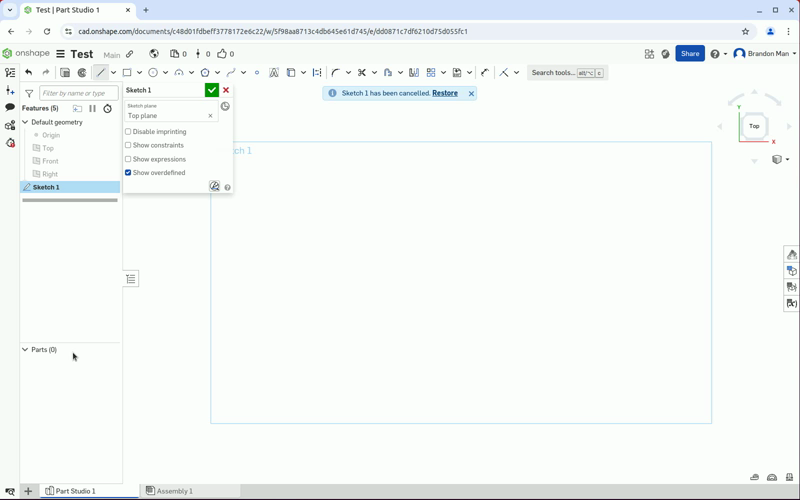
key_down(shift)
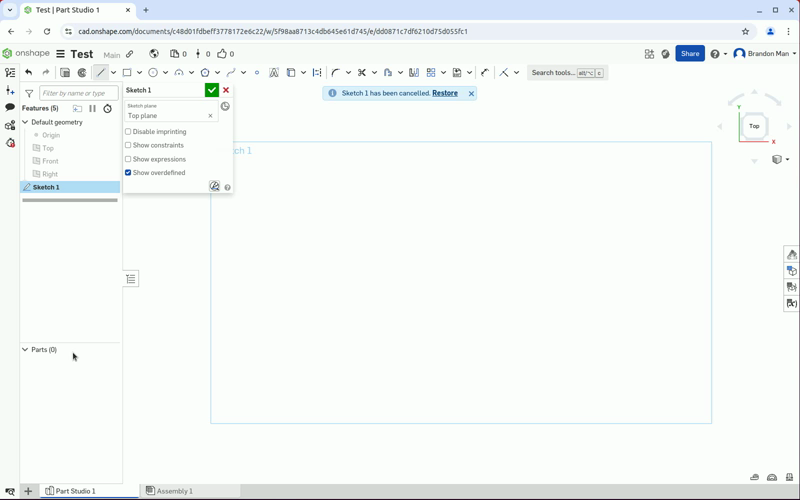
mouse_move(348, 301)
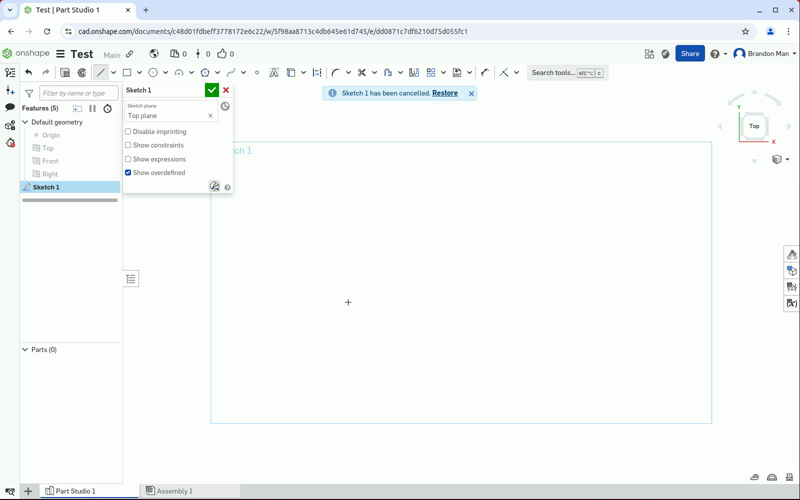
click(348, 301)
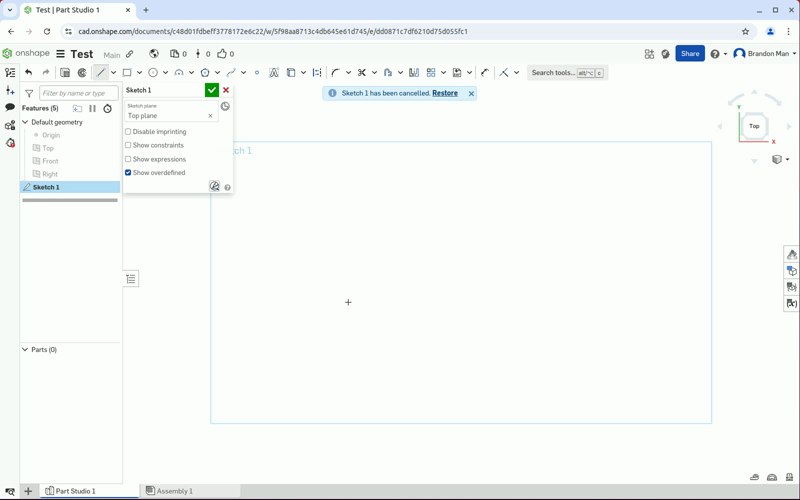
key_up(shift)
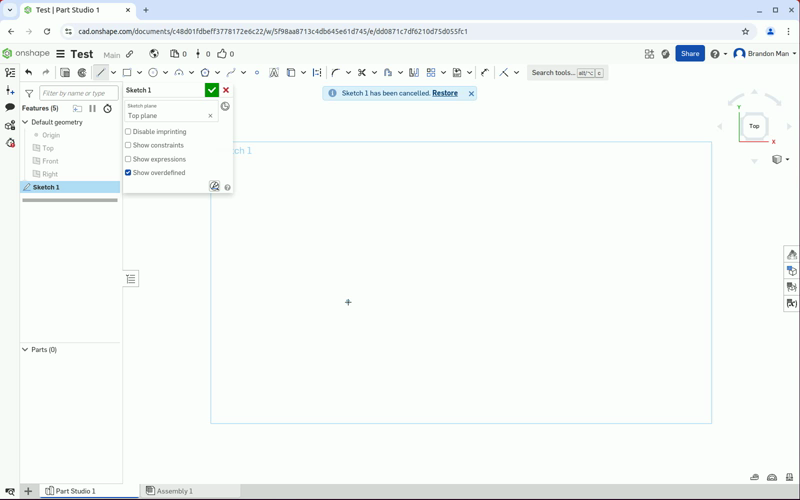
key_down(shift)
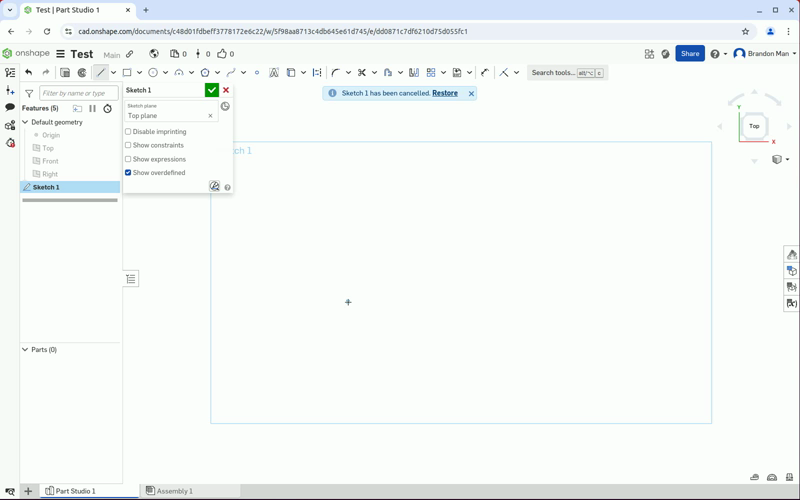
mouse_move(409, 325)
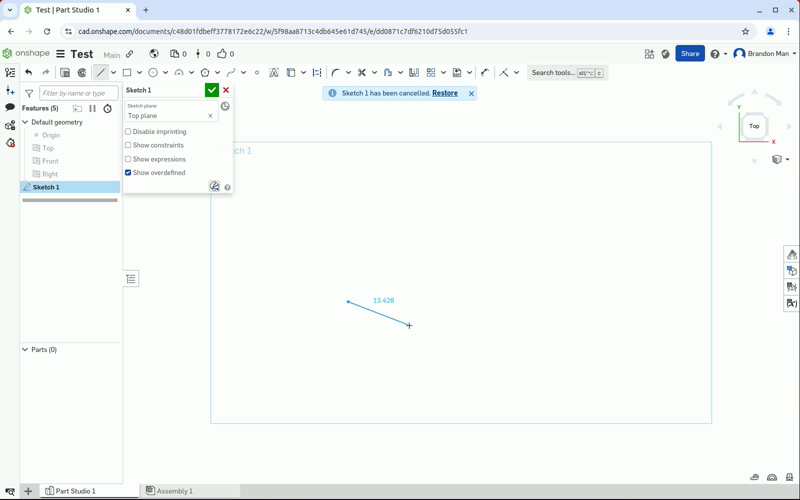
click(409, 325)
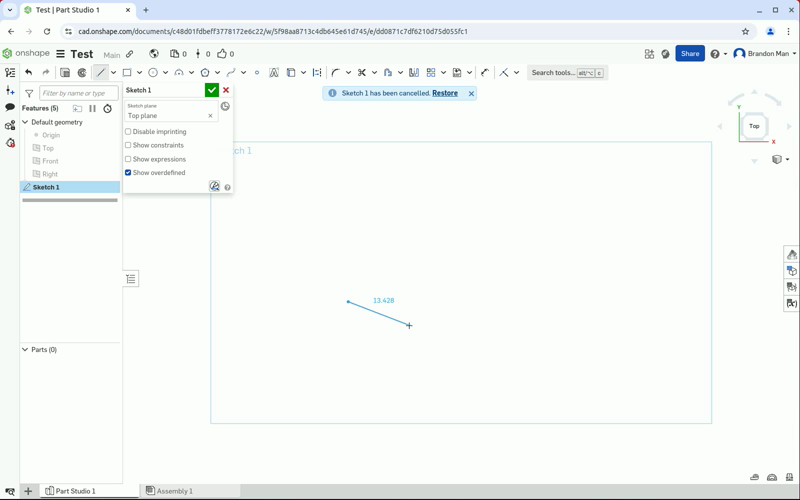
key_up(shift)
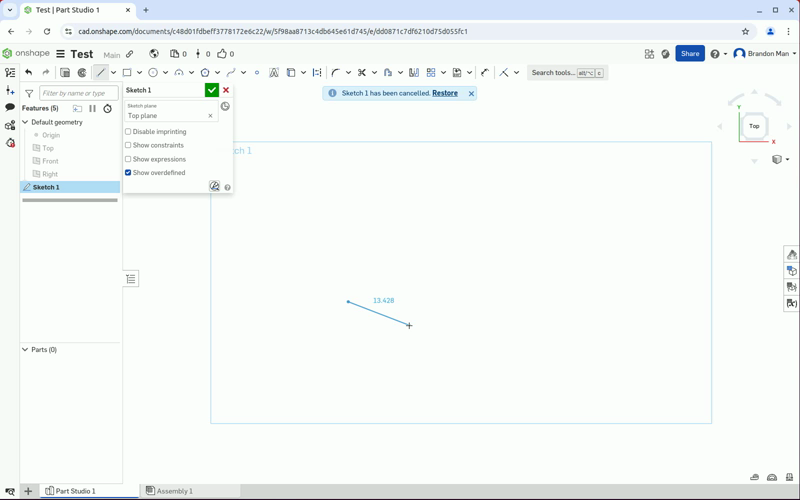
key(esc)
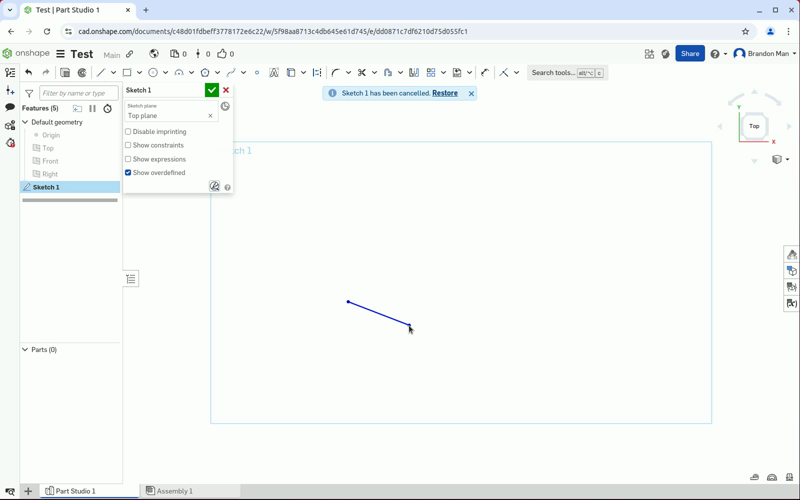
key(a)
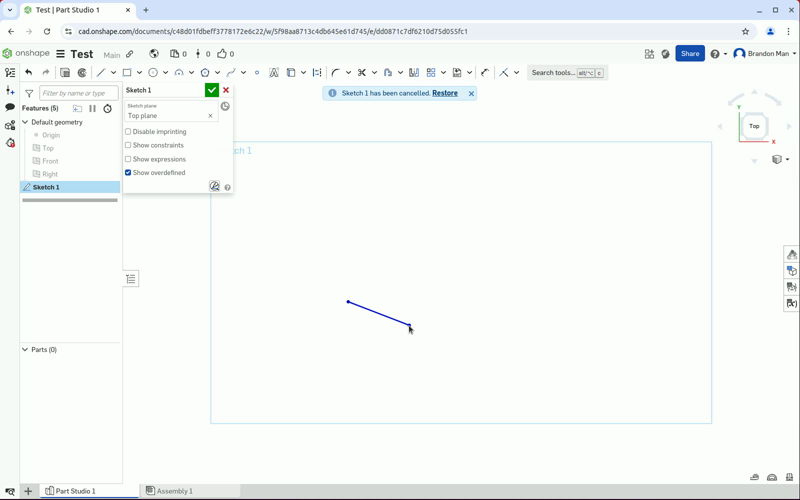
mouse_move(409, 325)
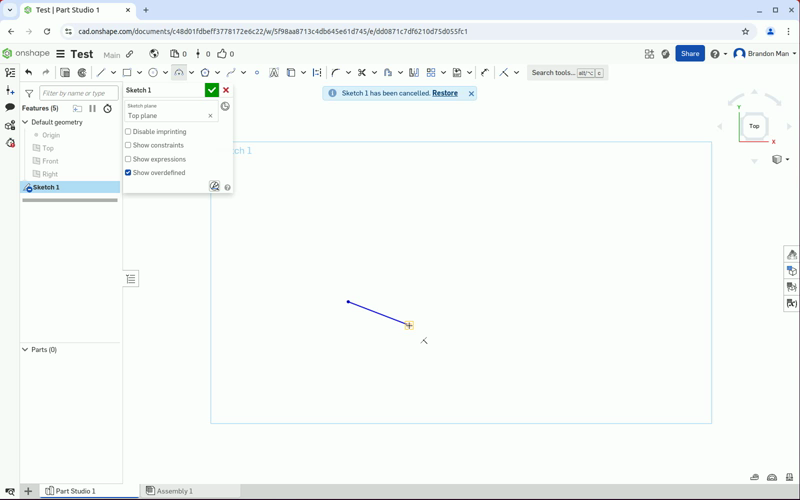
click(409, 325)
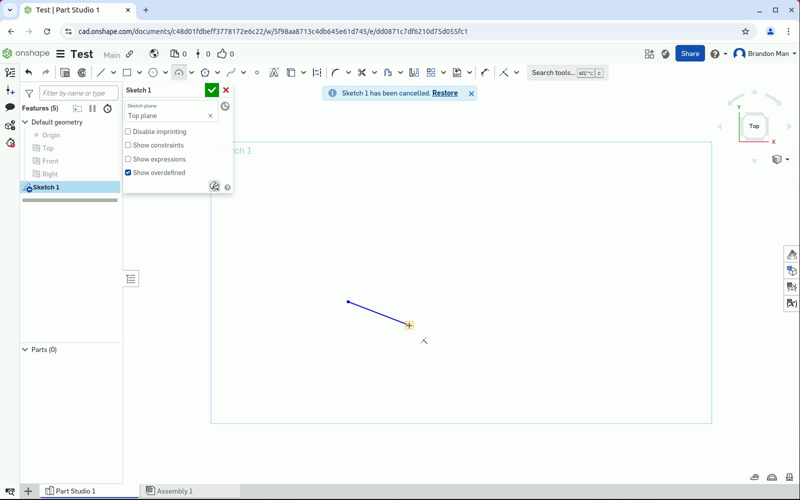
key_down(shift)
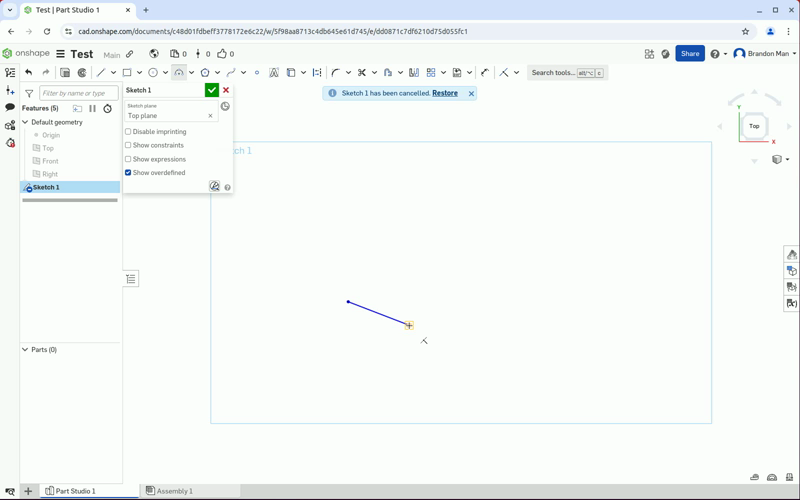
mouse_move(510, 325)
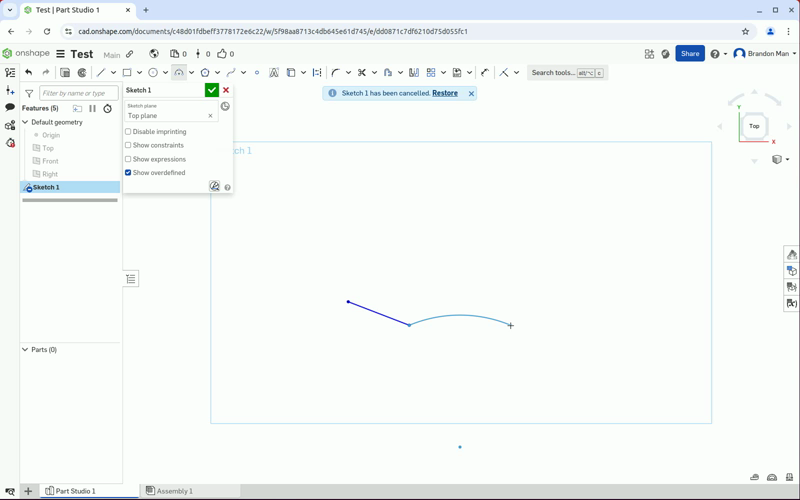
click(510, 325)
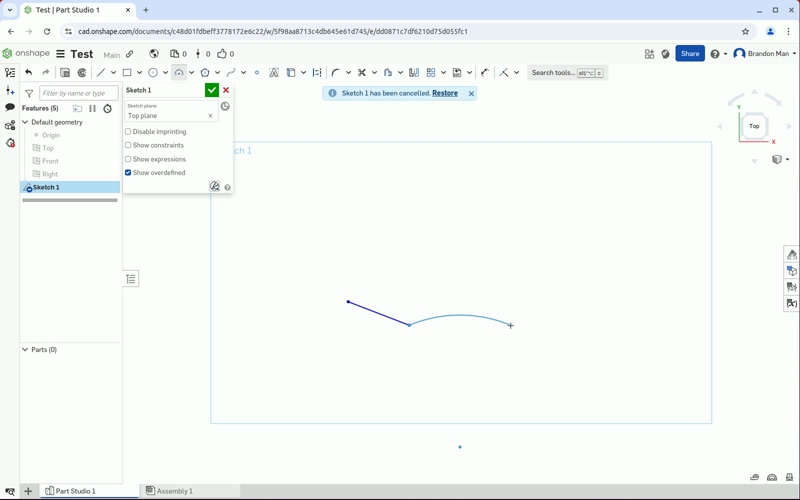
mouse_move(460, 348)
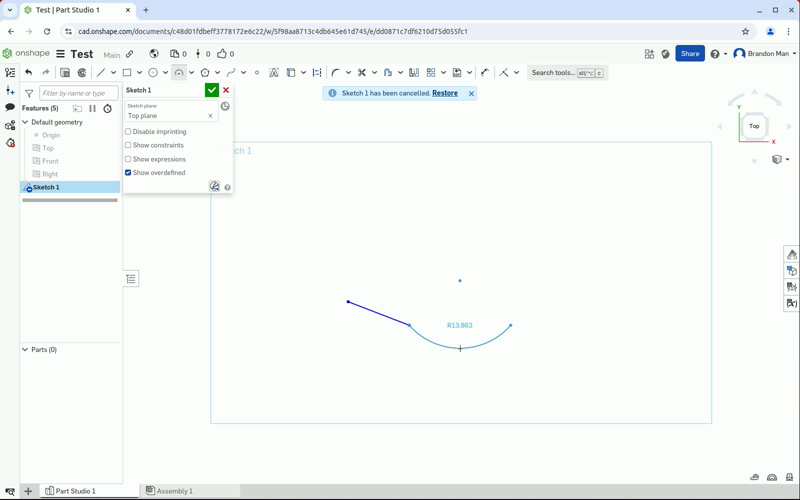
click(460, 348)
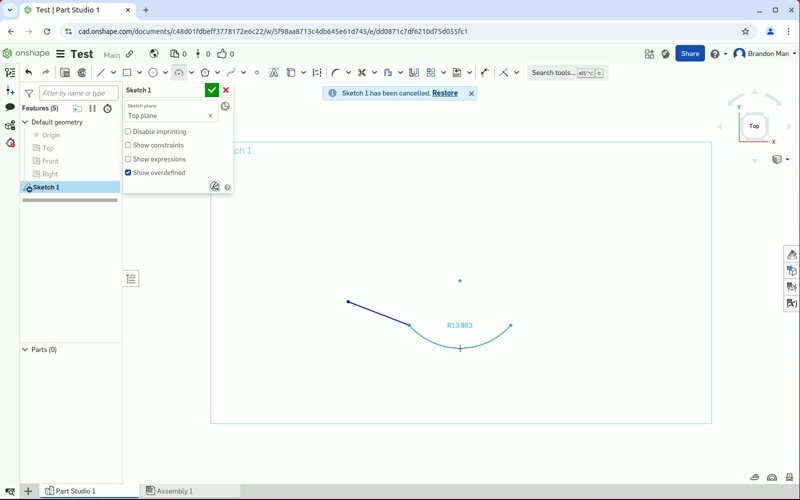
key_up(shift)
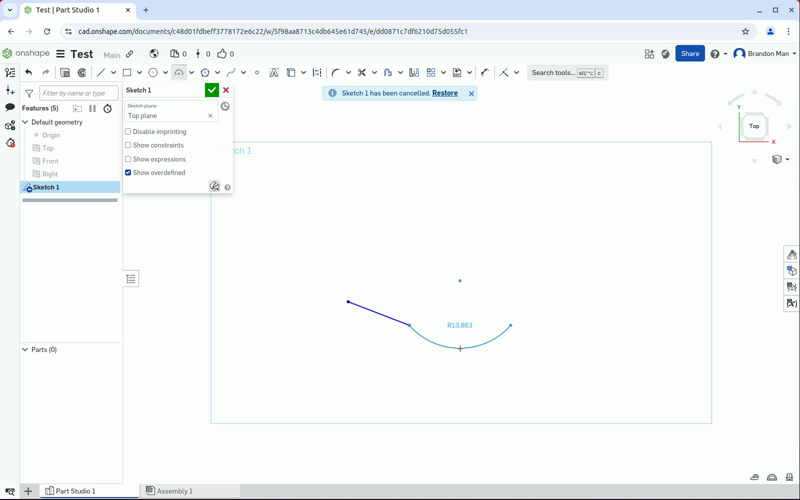
key(esc)
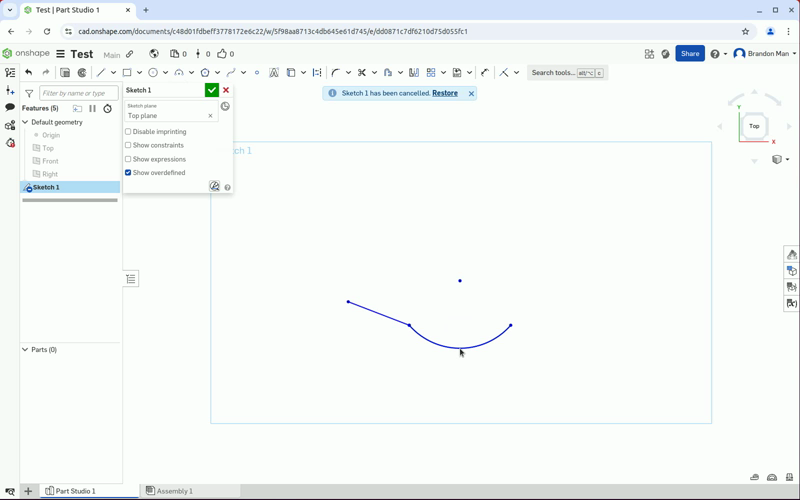
key(l)
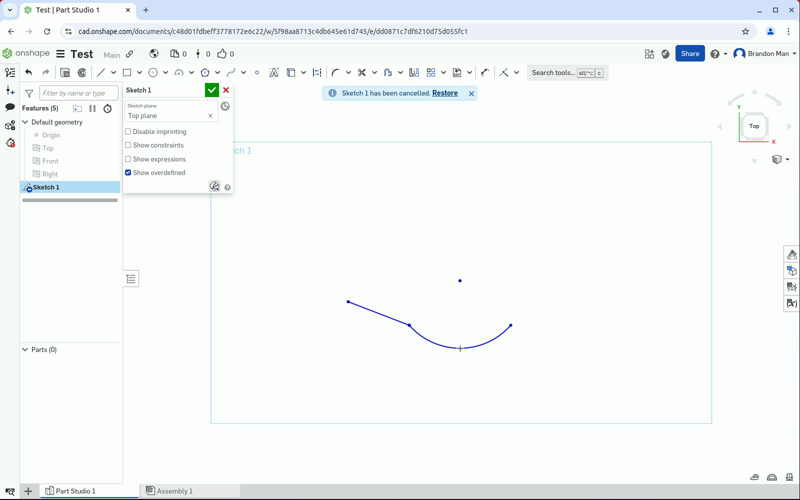
mouse_move(510, 325)
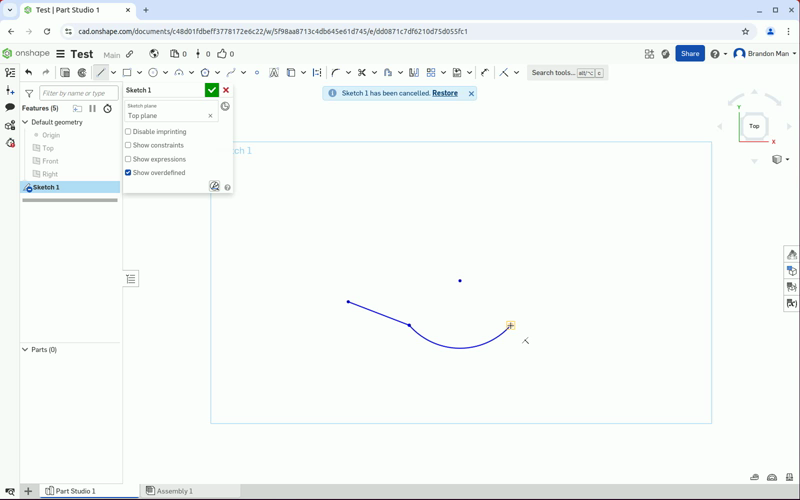
click(510, 325)
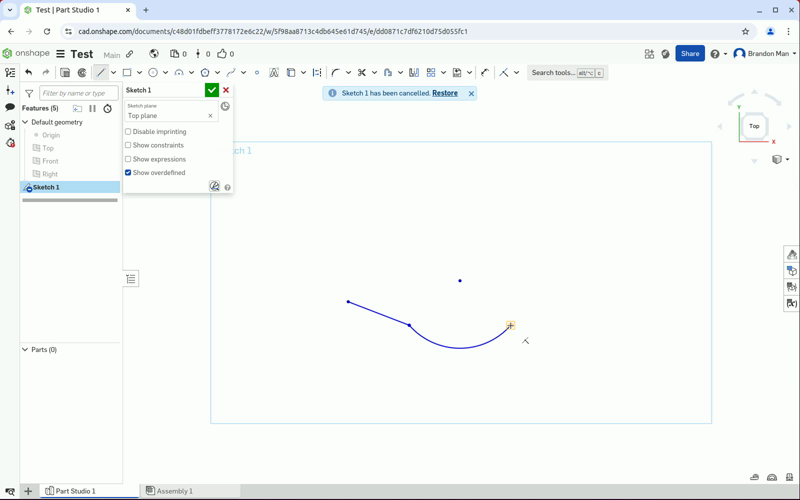
key_down(shift)
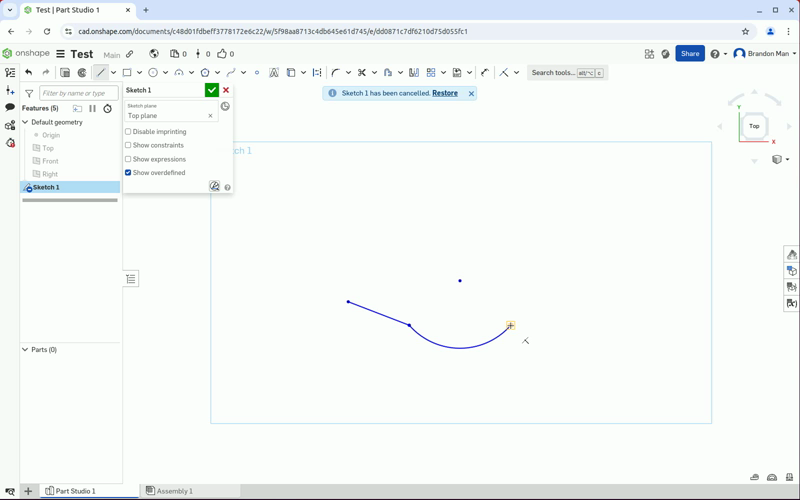
mouse_move(572, 301)
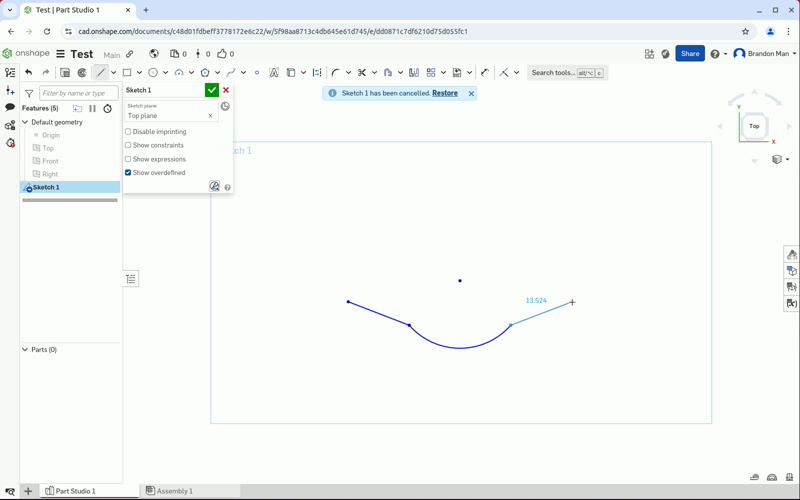
click(572, 301)
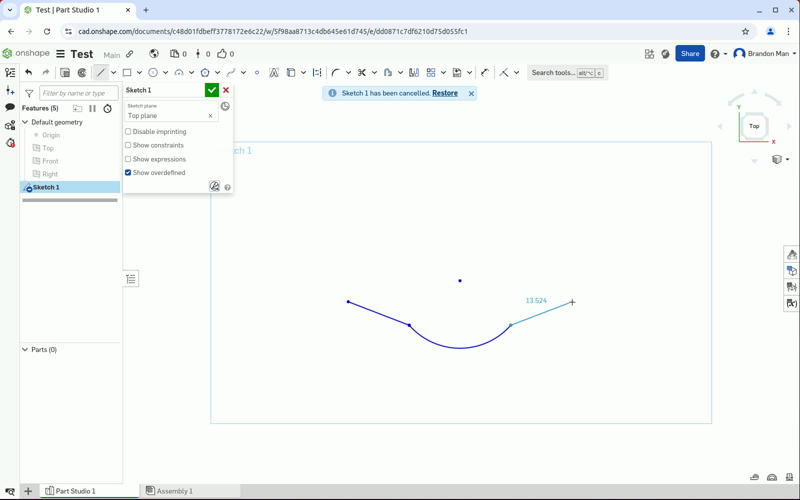
key_up(shift)
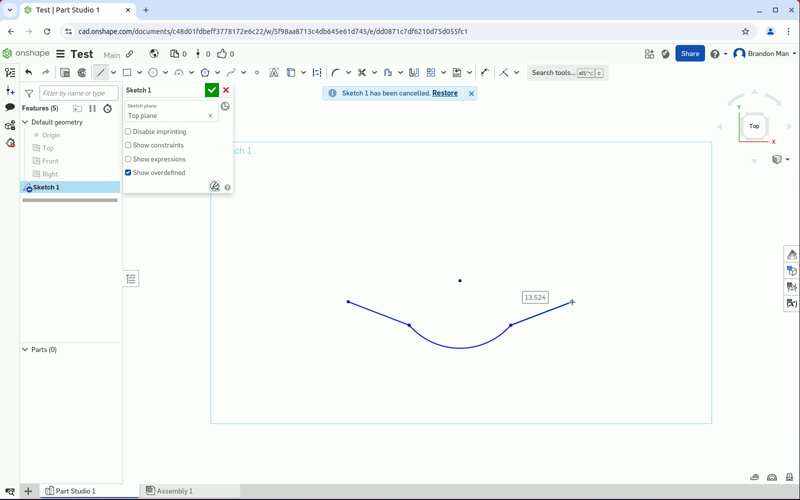
key_down(shift)
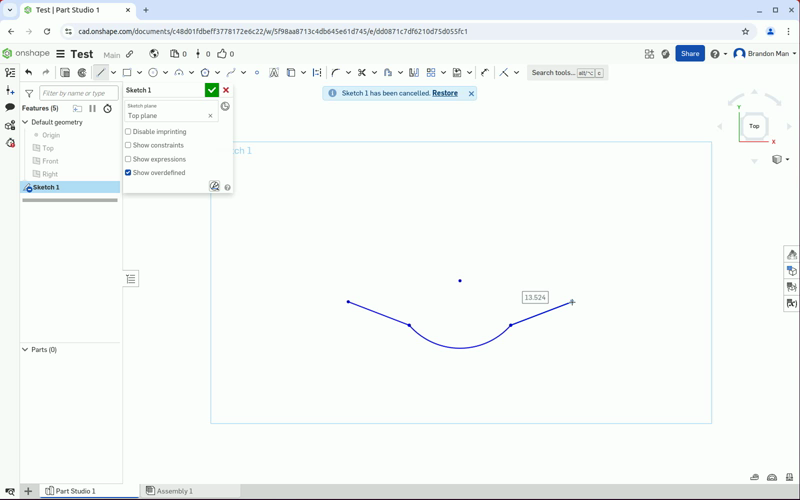
mouse_move(589, 301)
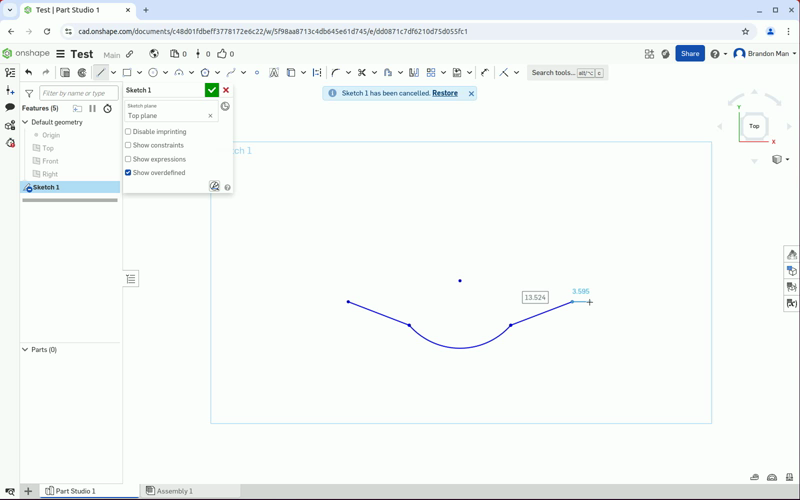
mouse_move(572, 264)
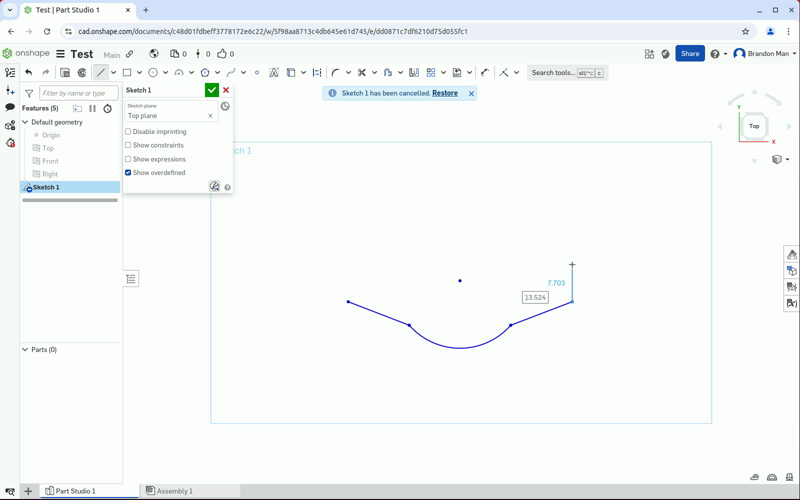
click(572, 264)
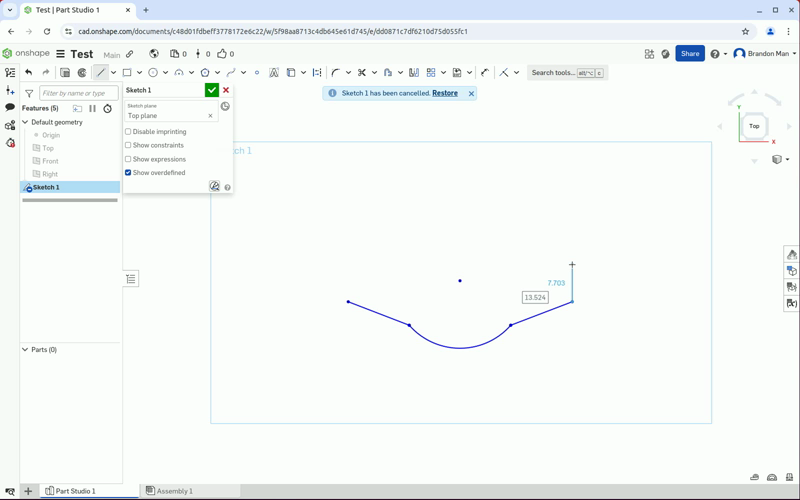
key_up(shift)
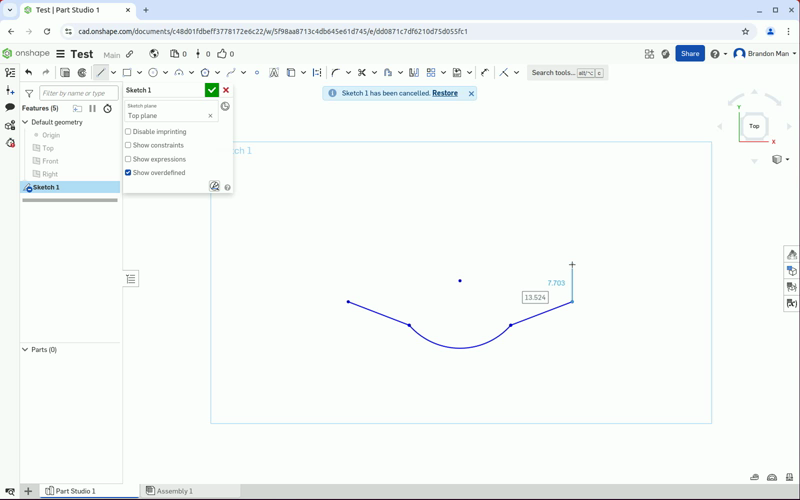
key_down(shift)
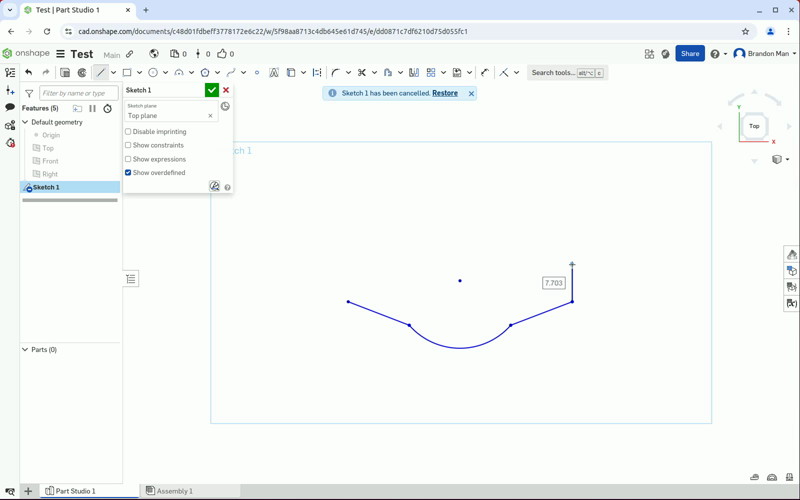
mouse_move(510, 237)
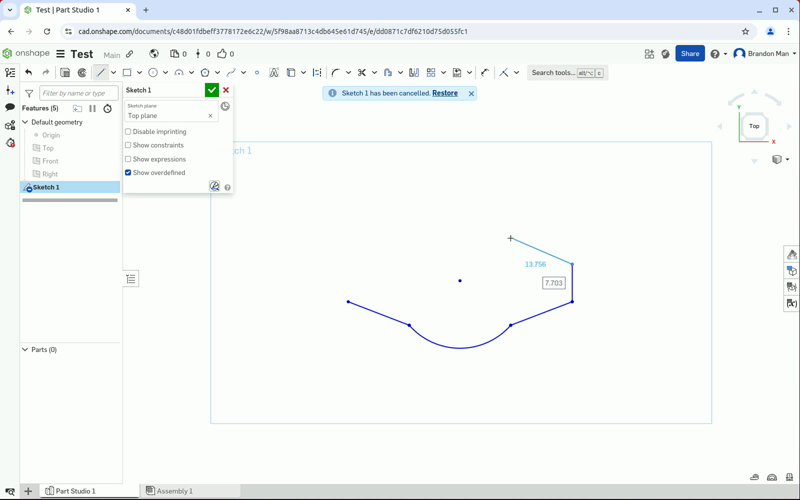
click(510, 237)
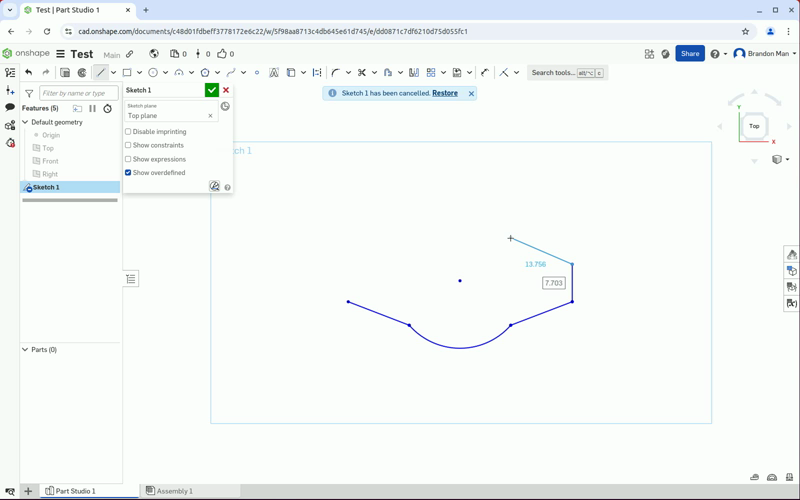
key_up(shift)
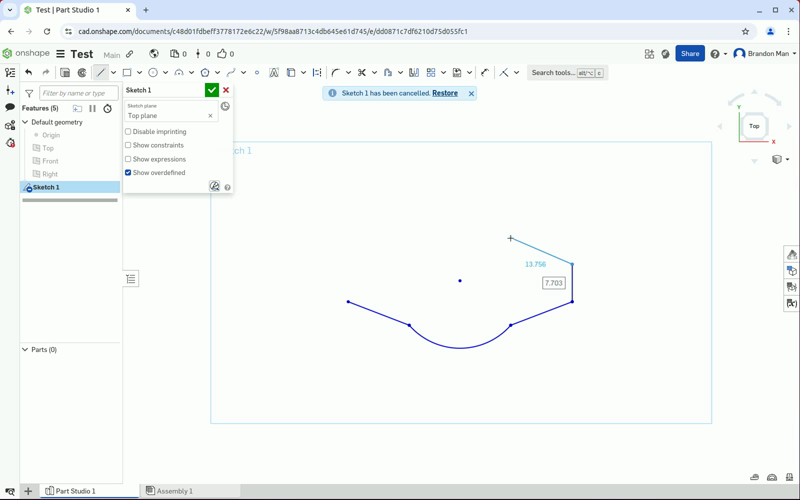
key(esc)
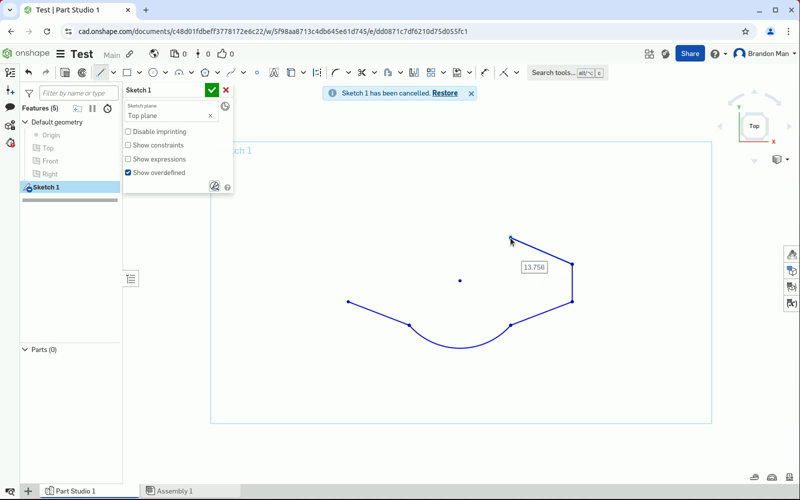
key(a)
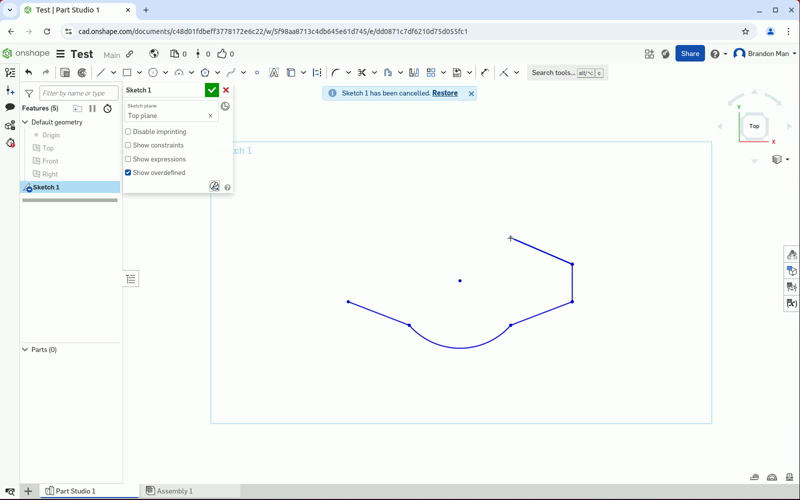
mouse_move(510, 237)
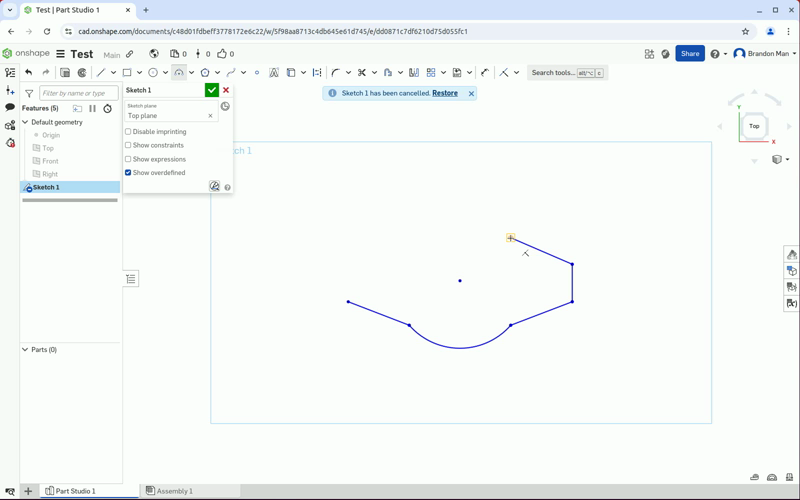
click(510, 237)
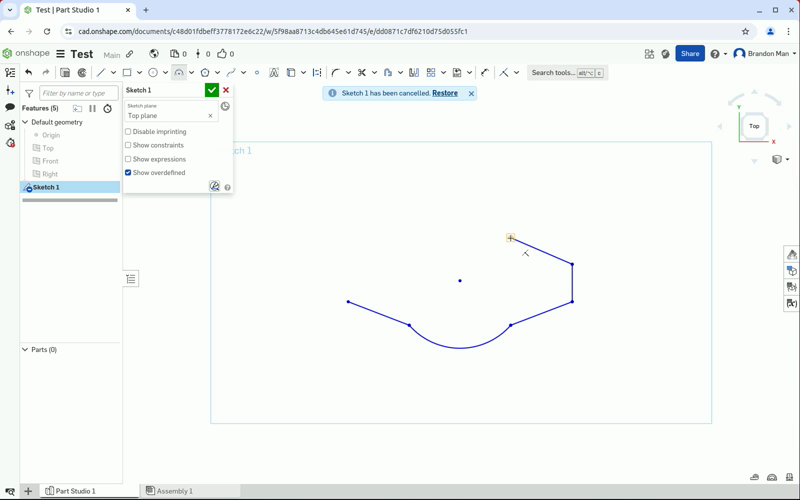
key_down(shift)
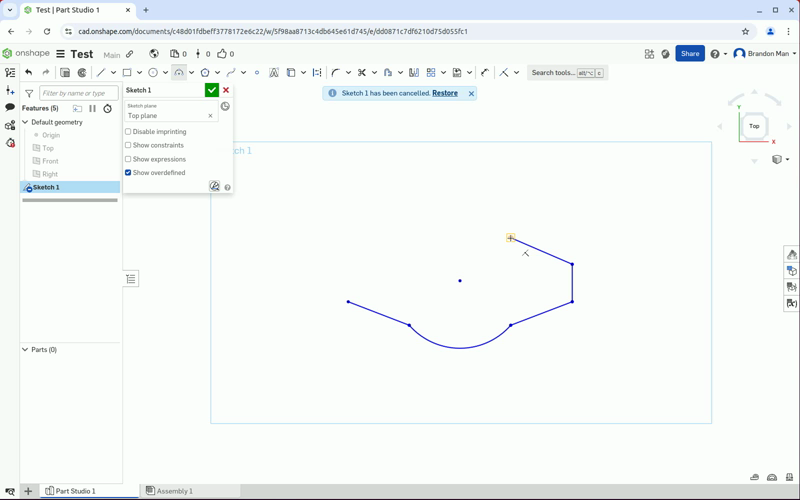
mouse_move(409, 237)
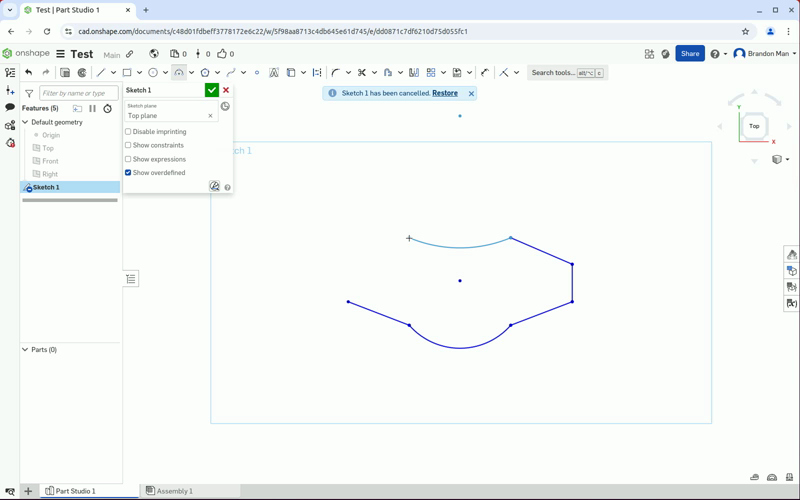
click(409, 237)
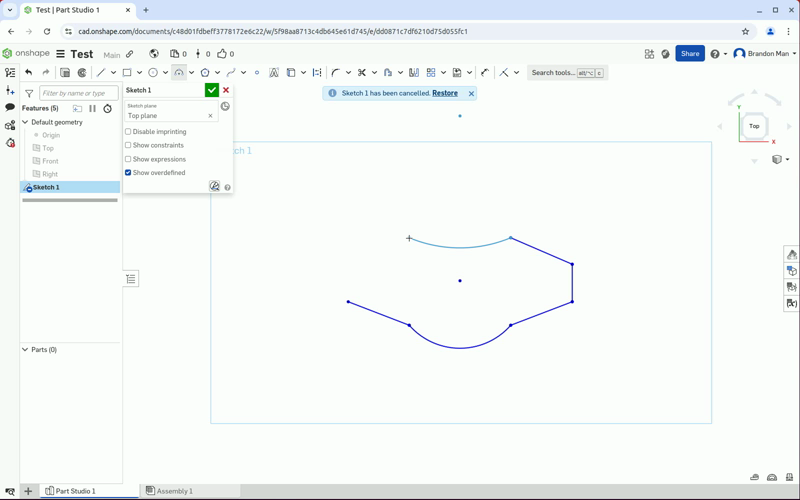
mouse_move(460, 214)
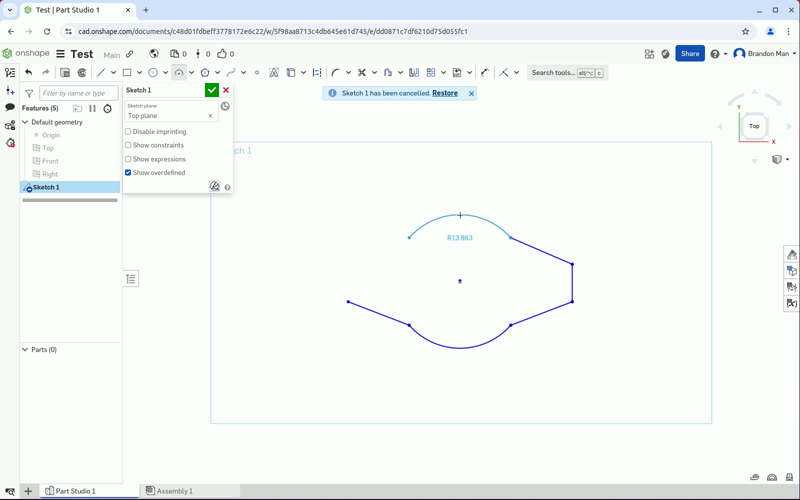
click(460, 214)
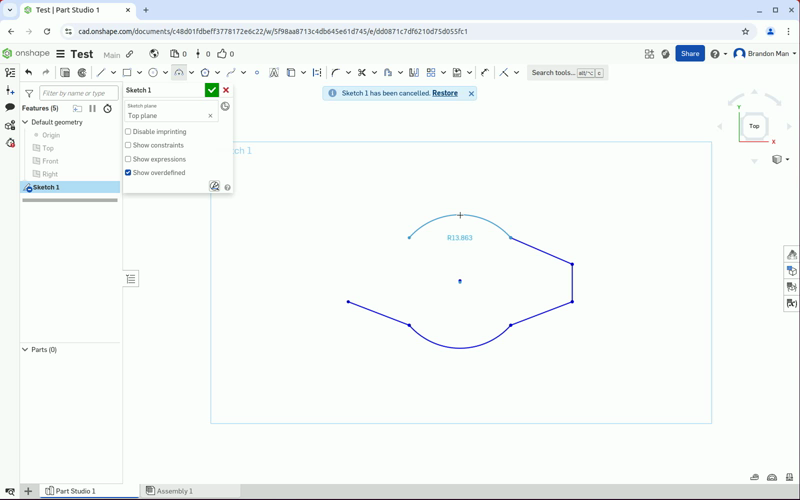
key_up(shift)
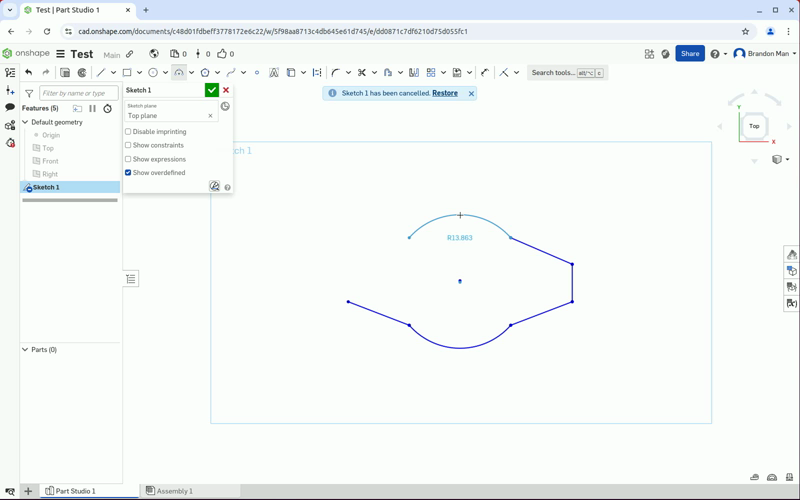
key(esc)
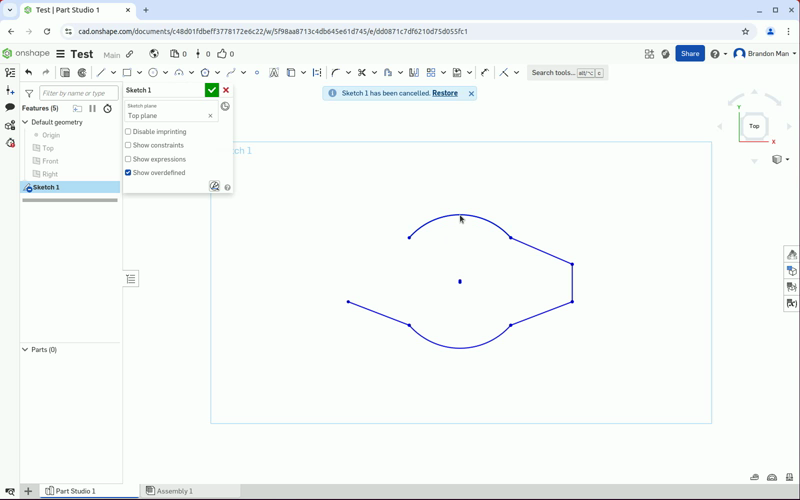
key(l)
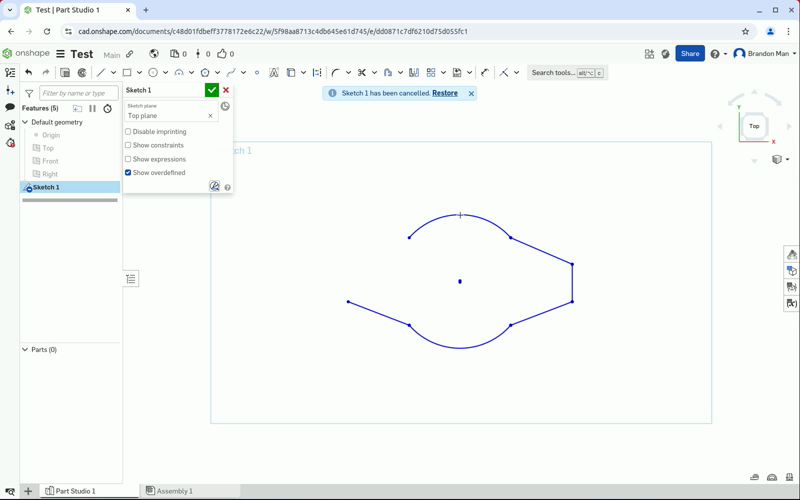
mouse_move(409, 237)
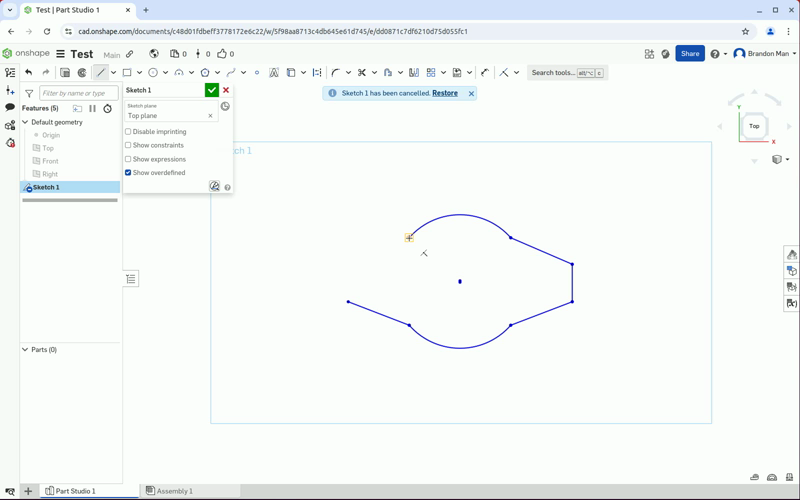
click(409, 237)
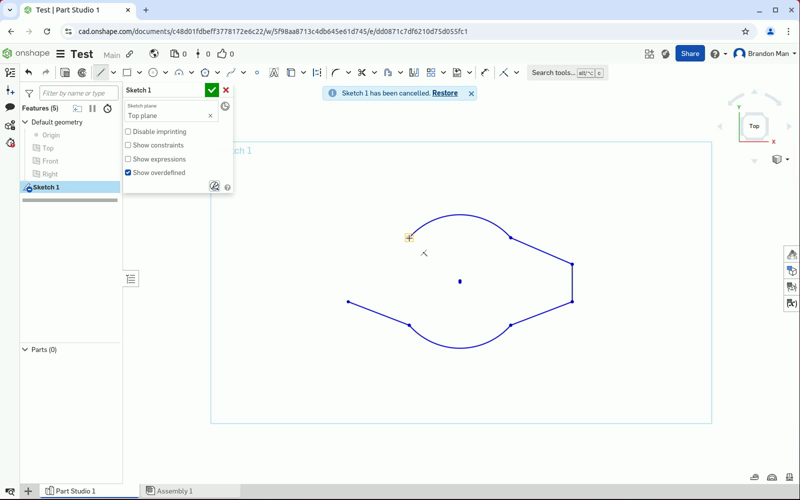
key_down(shift)
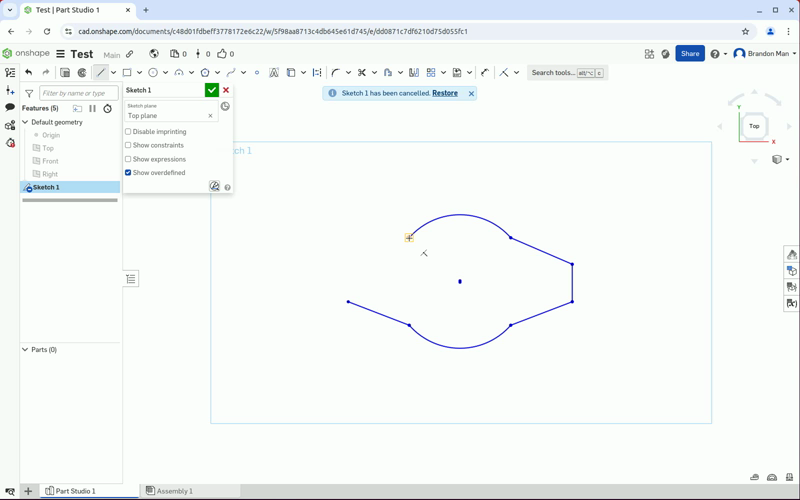
mouse_move(348, 264)
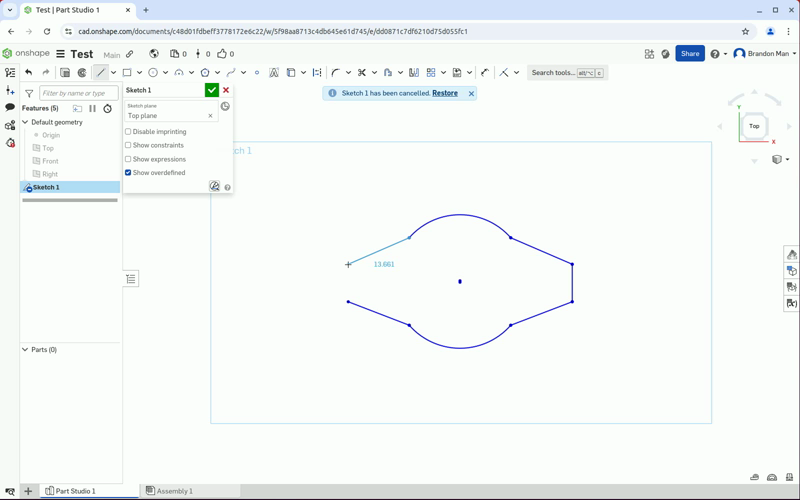
click(348, 264)
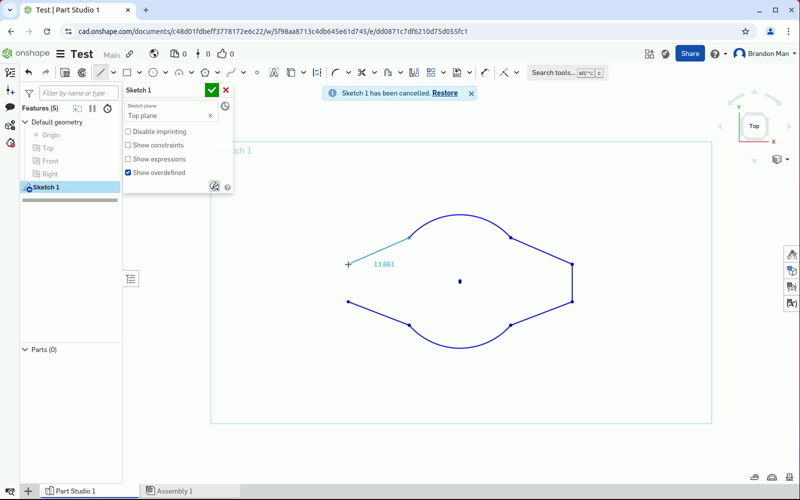
key_up(shift)
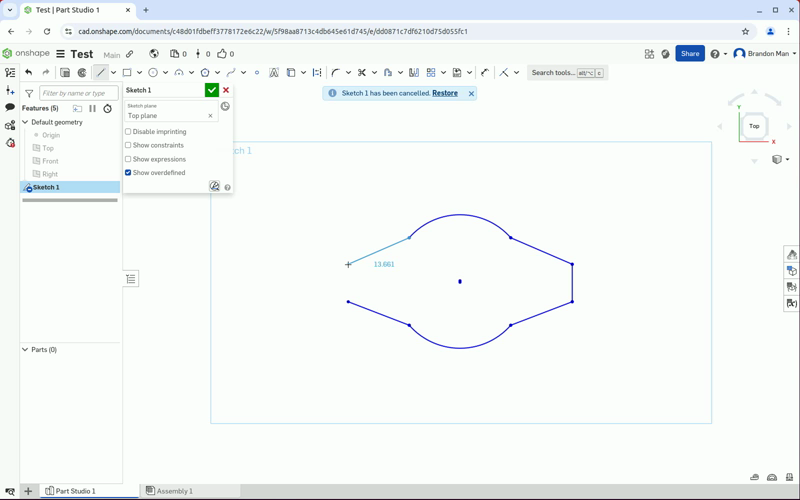
mouse_move(378, 264)
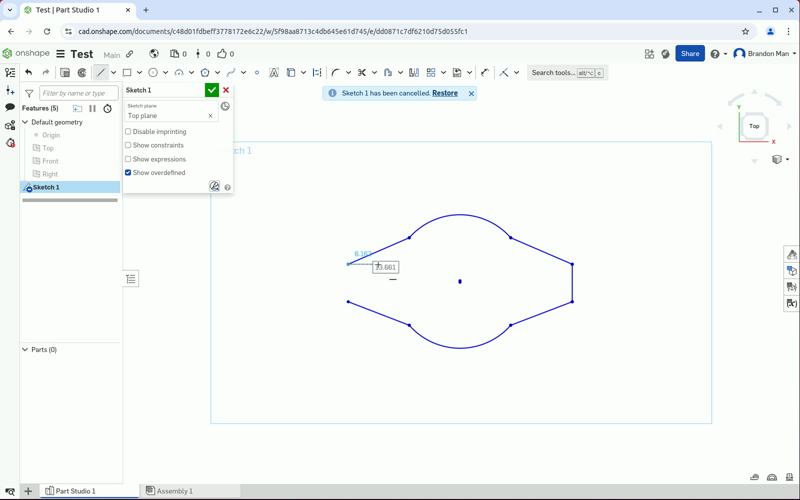
key_down(shift)
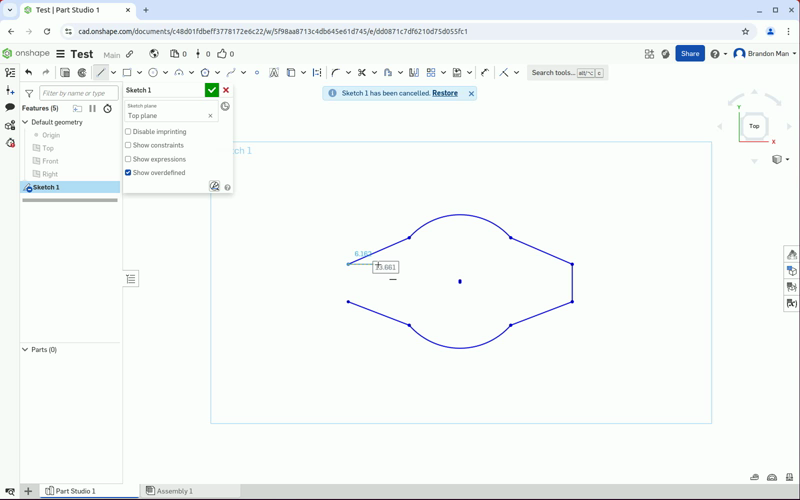
mouse_move(348, 301)
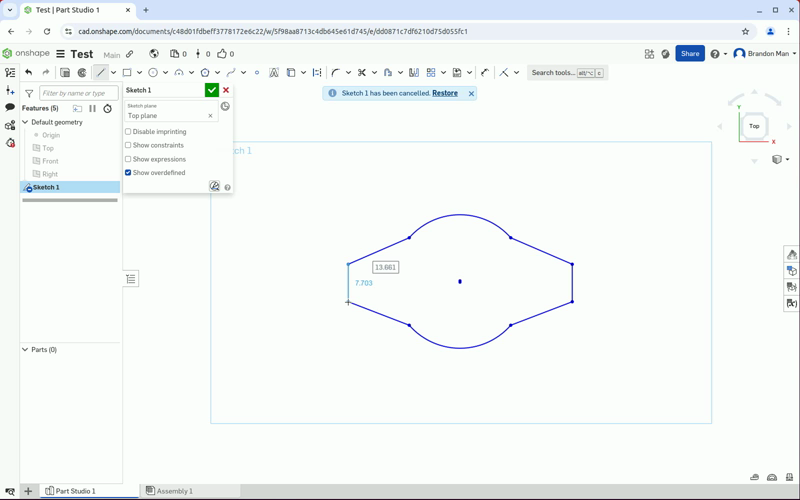
key_up(shift)
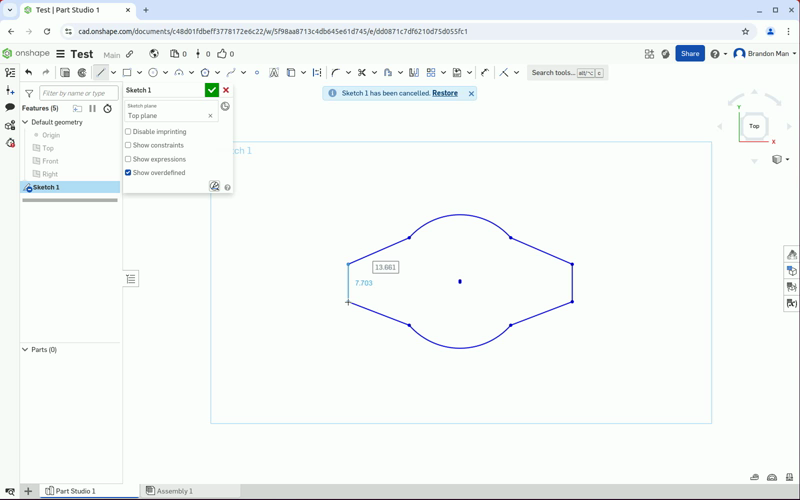
click(348, 301)
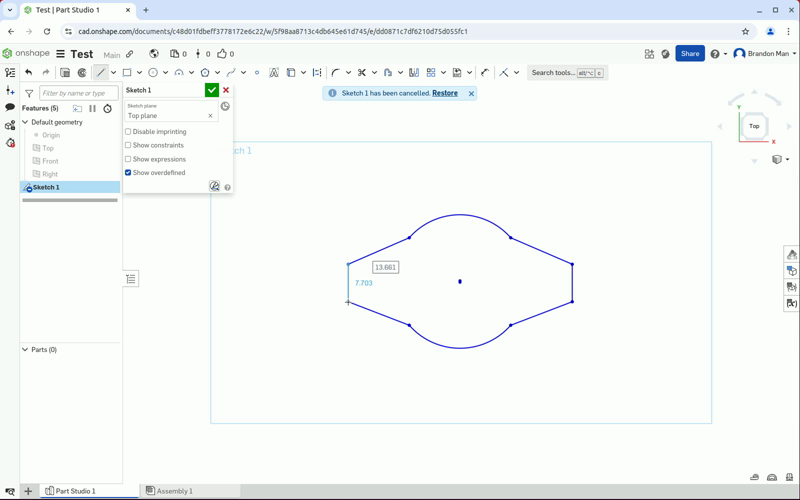
key(esc)
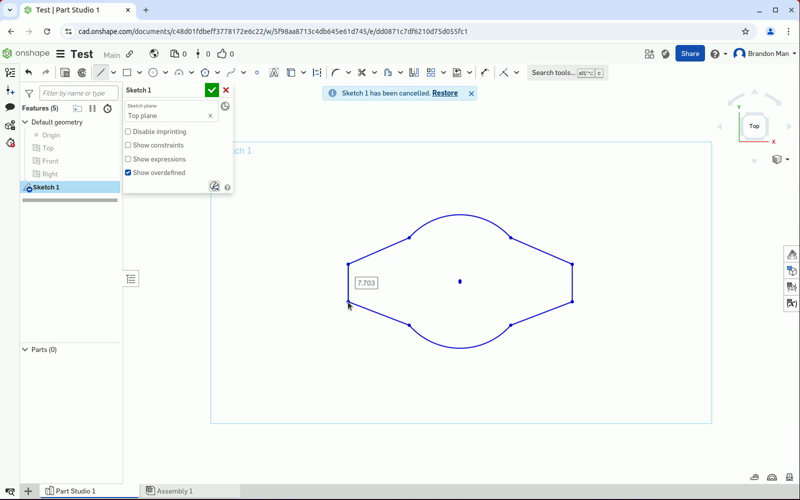
key(c)
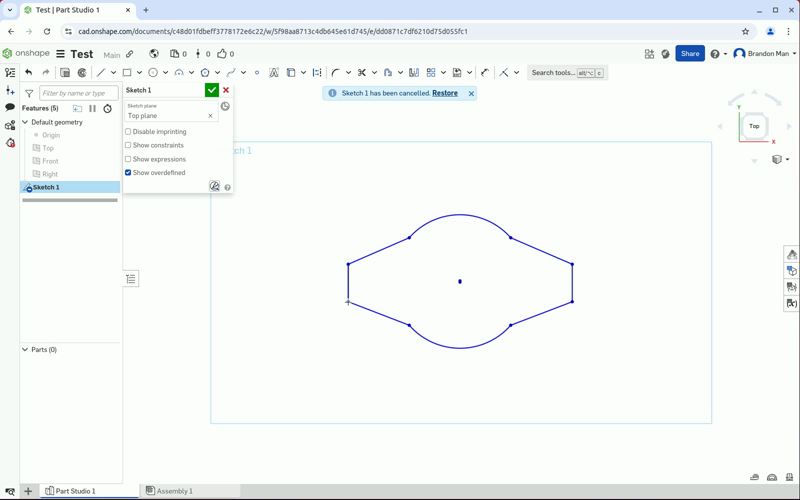
key_down(shift)
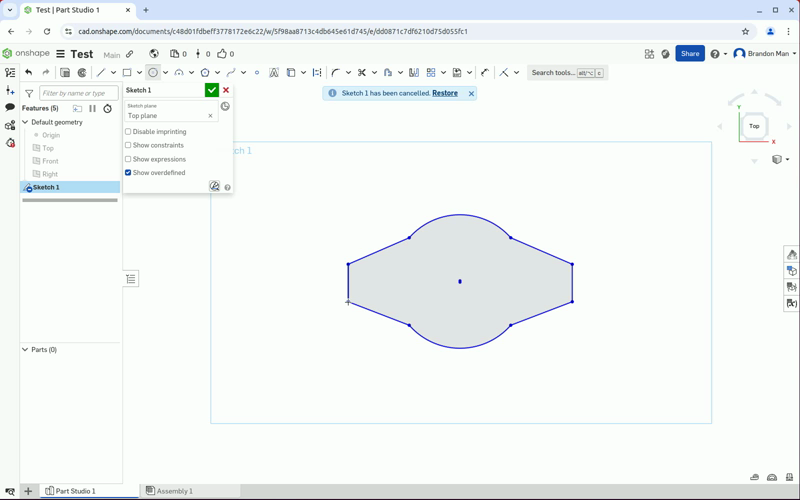
mouse_move(371, 282)
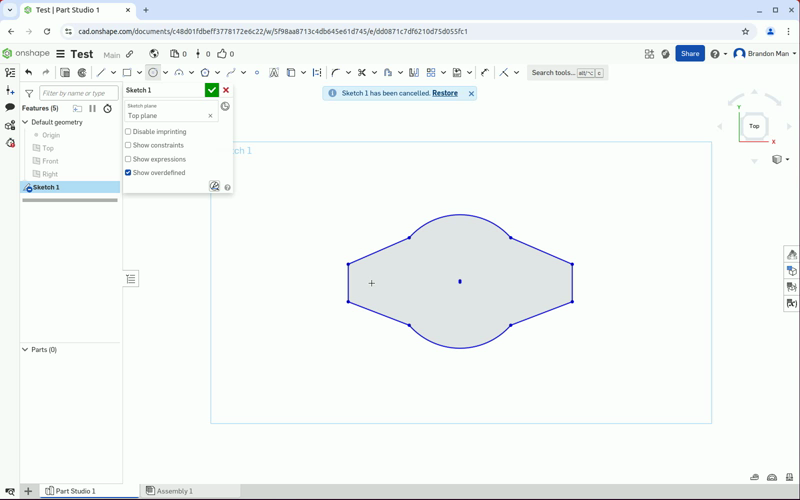
click(371, 282)
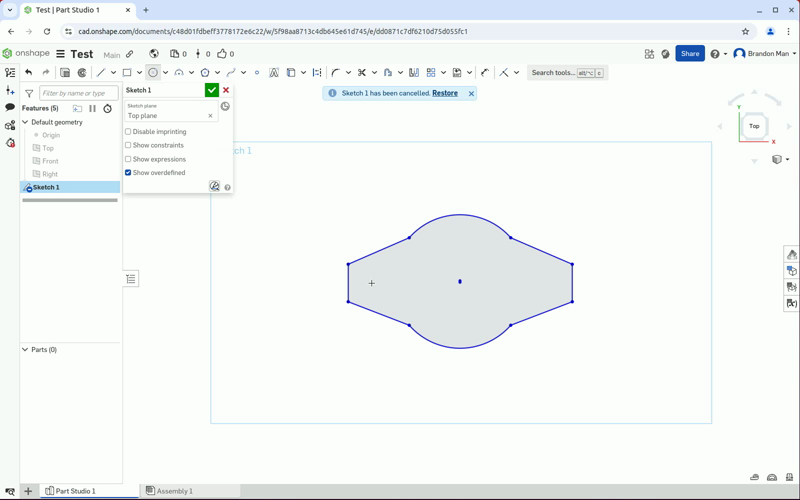
key_up(shift)
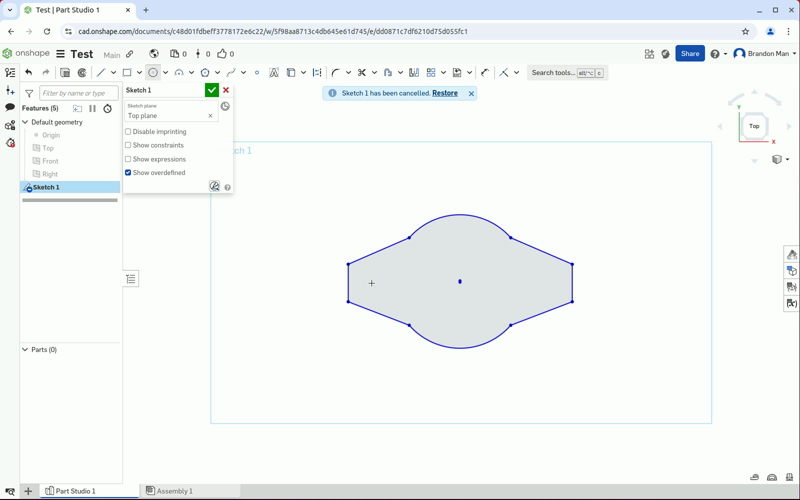
mouse_move(386, 282)
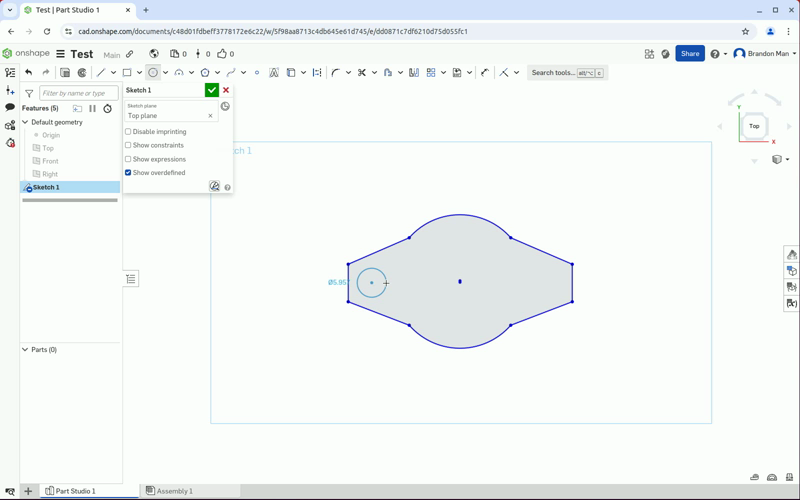
click(386, 282)
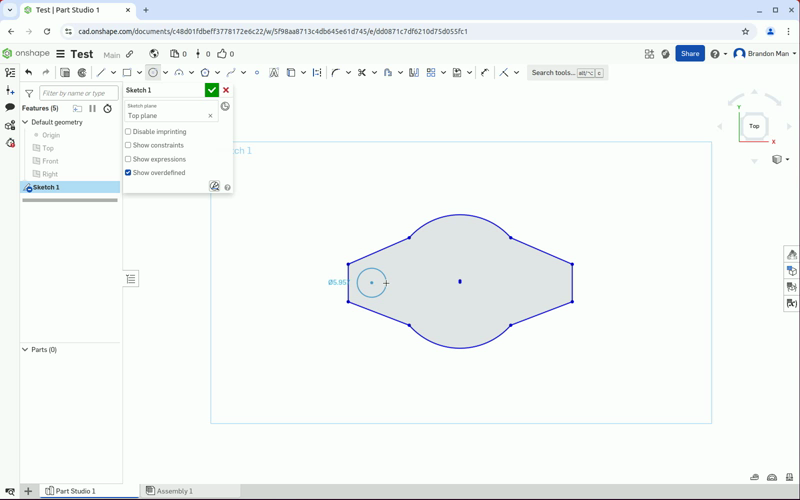
key(esc)
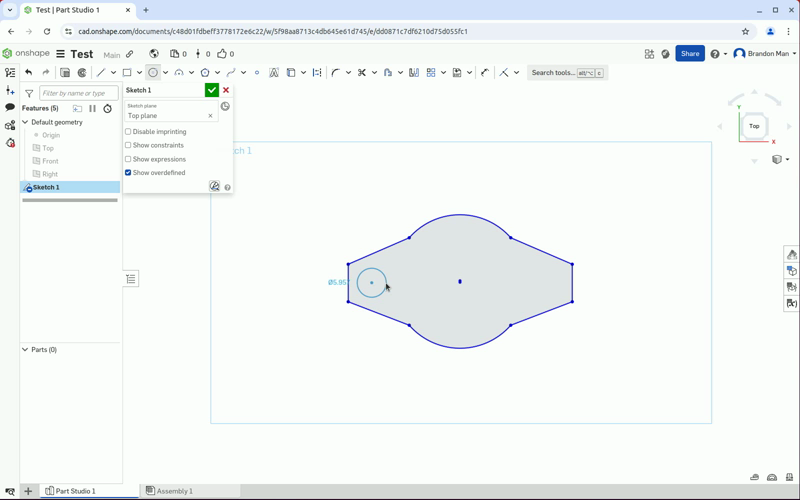
key(c)
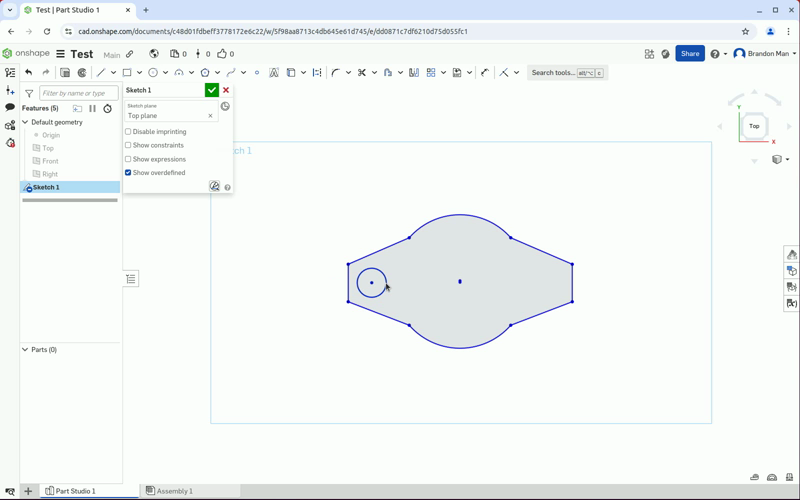
key_down(shift)
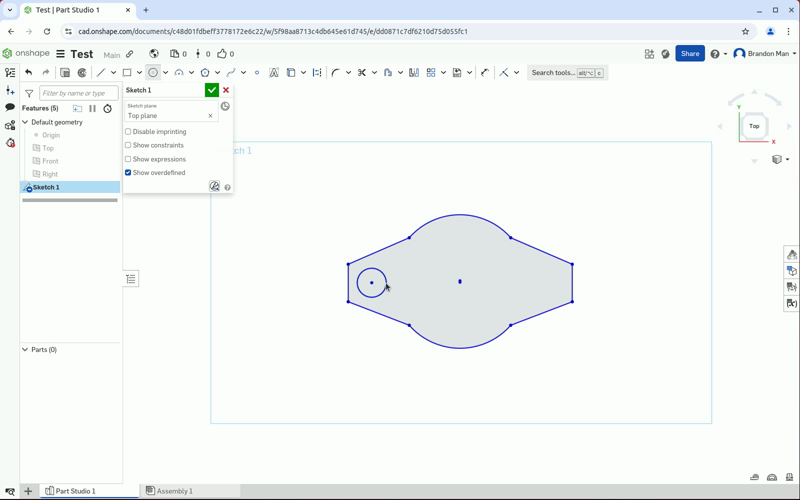
mouse_move(548, 282)
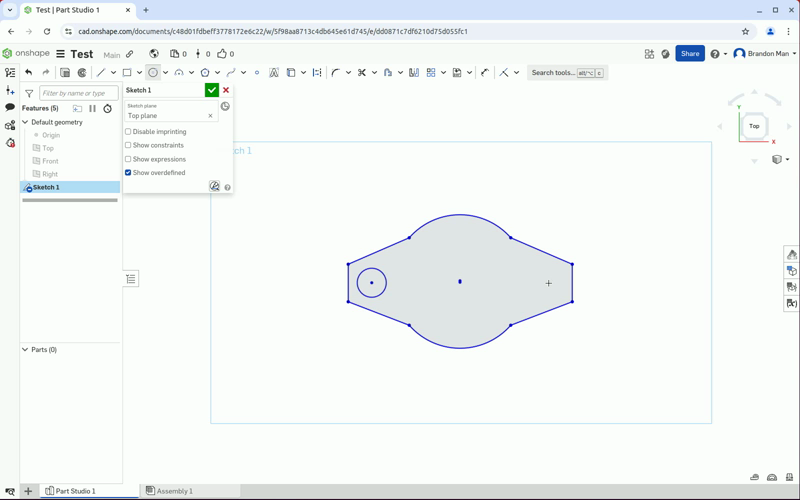
click(548, 282)
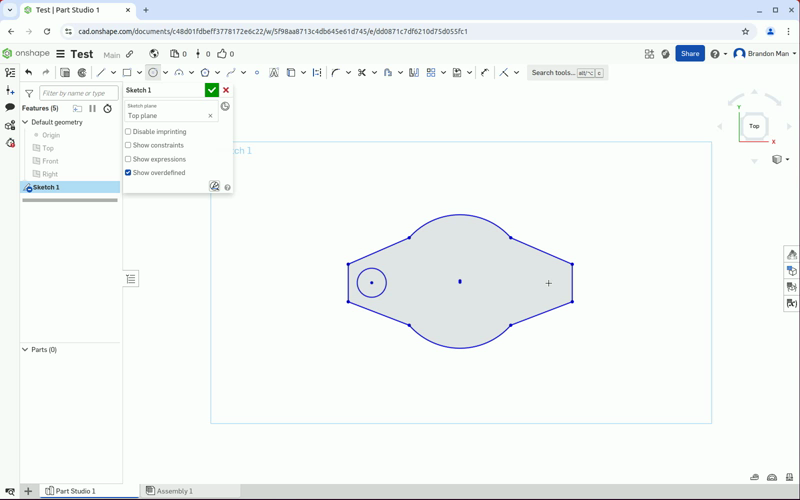
key_up(shift)
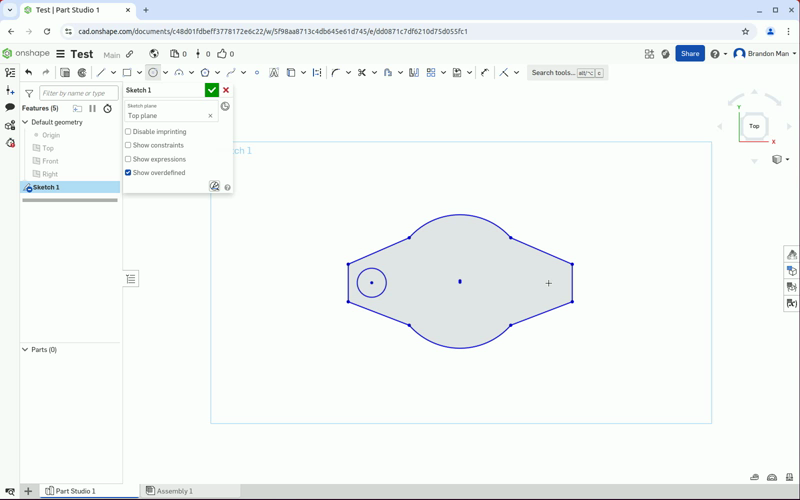
mouse_move(562, 282)
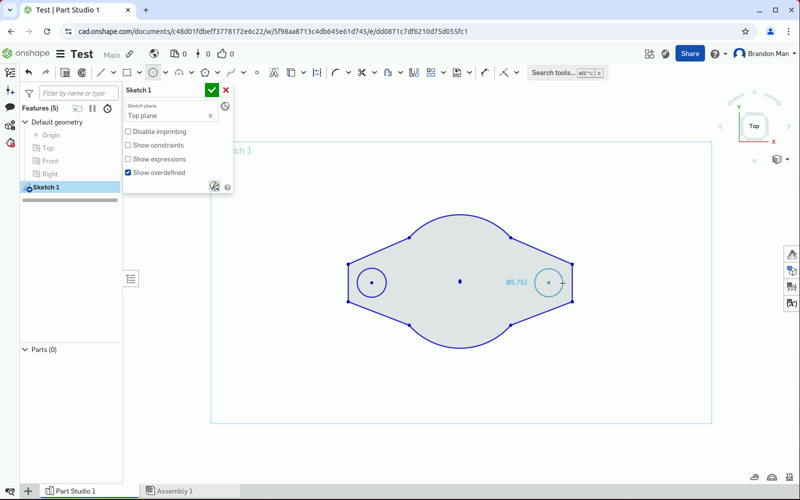
click(562, 282)
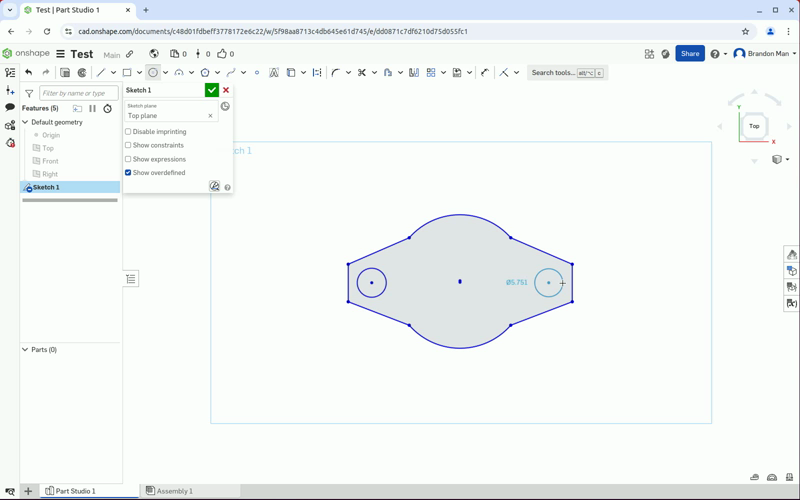
key(esc)
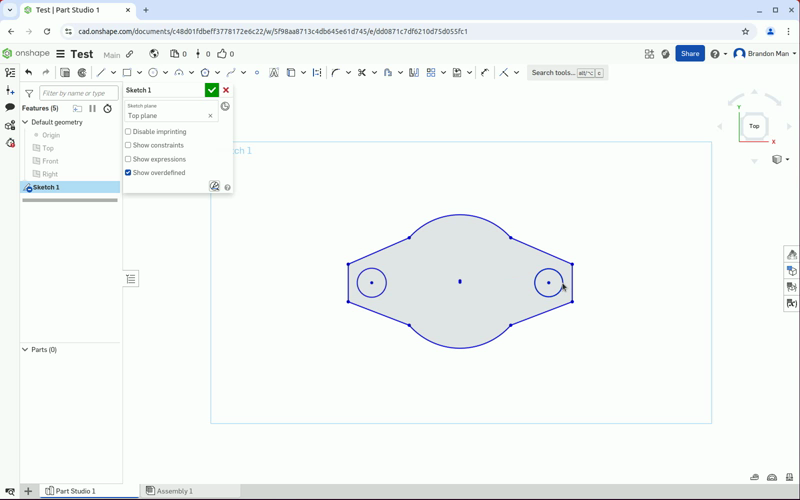
mouse_move(433, 280)
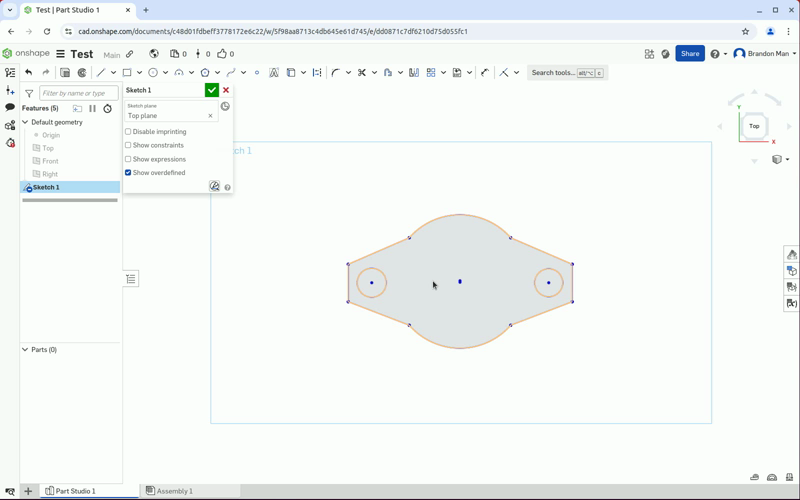
click(433, 280)
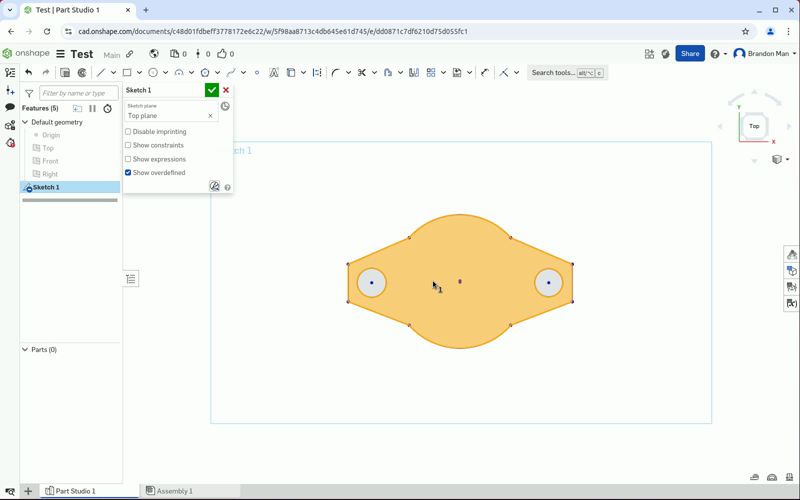
mouse_move(73, 352)
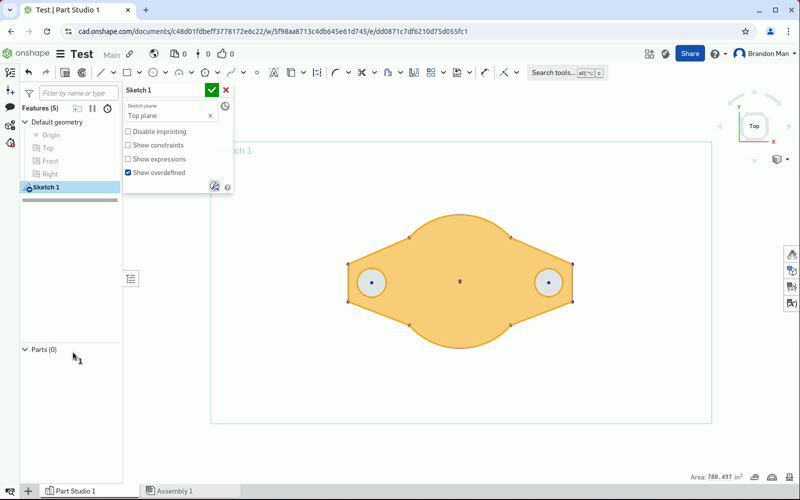
key(shift+y)
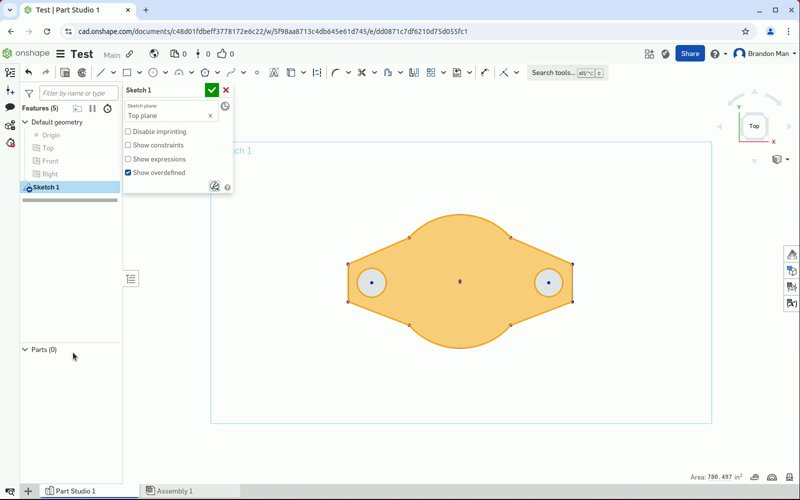
key(shift+e)
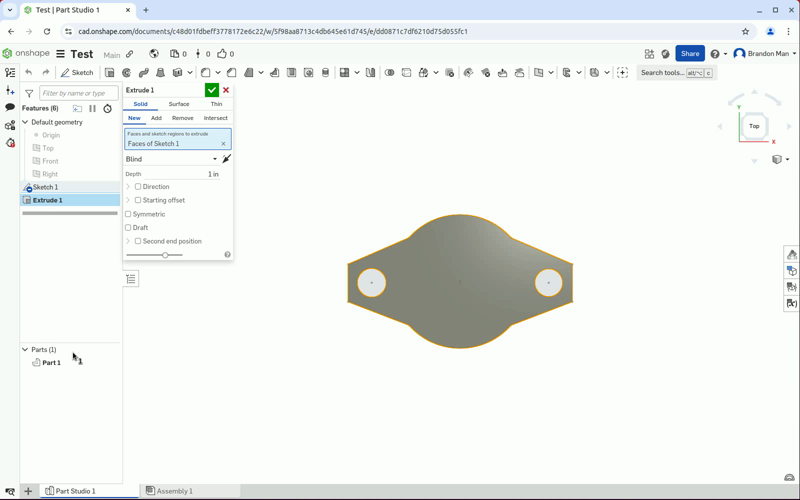
mouse_move(143, 106)
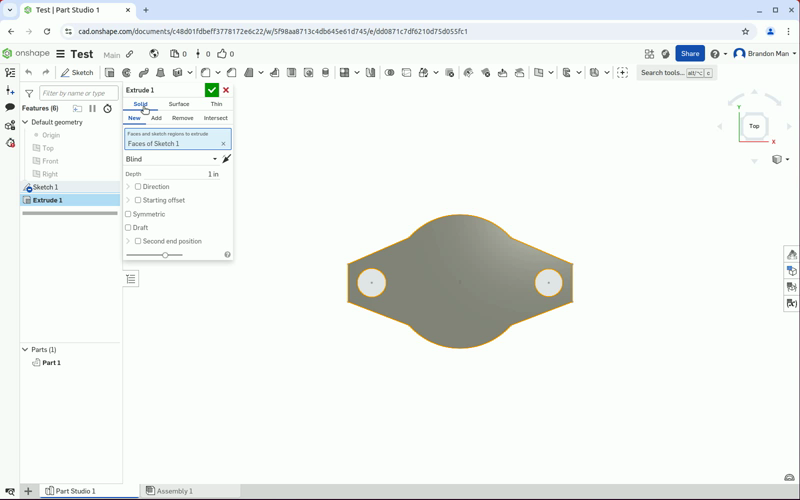
click(143, 106)
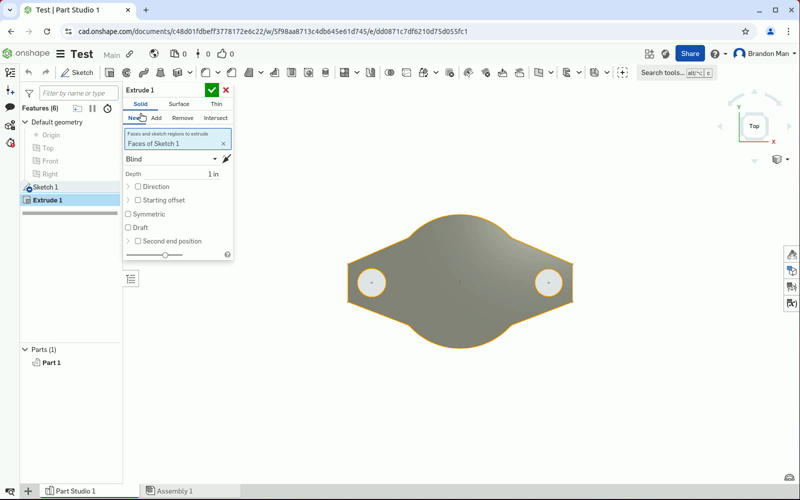
mouse_move(137, 120)
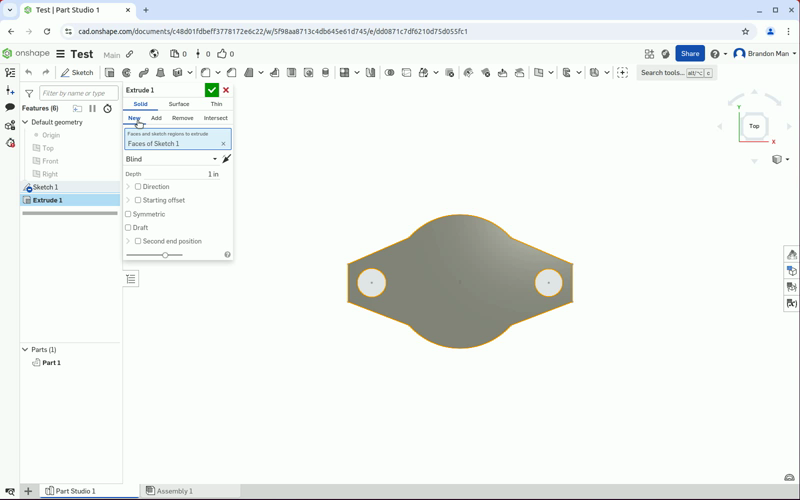
click(137, 120)
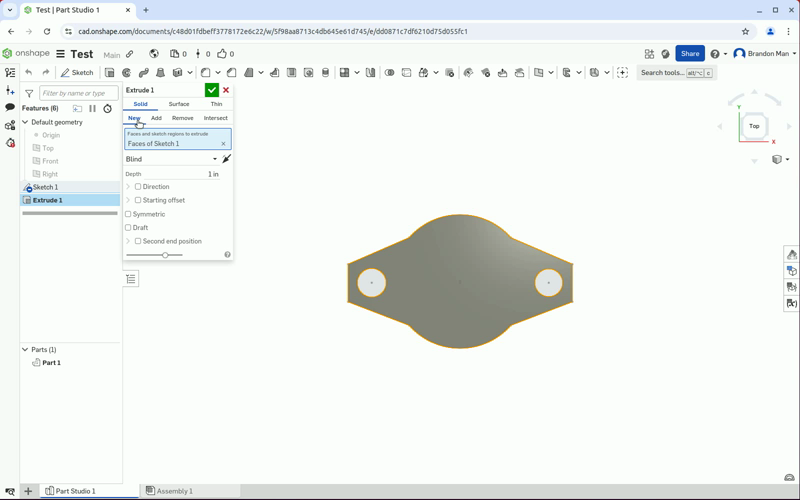
key(tab, 4)
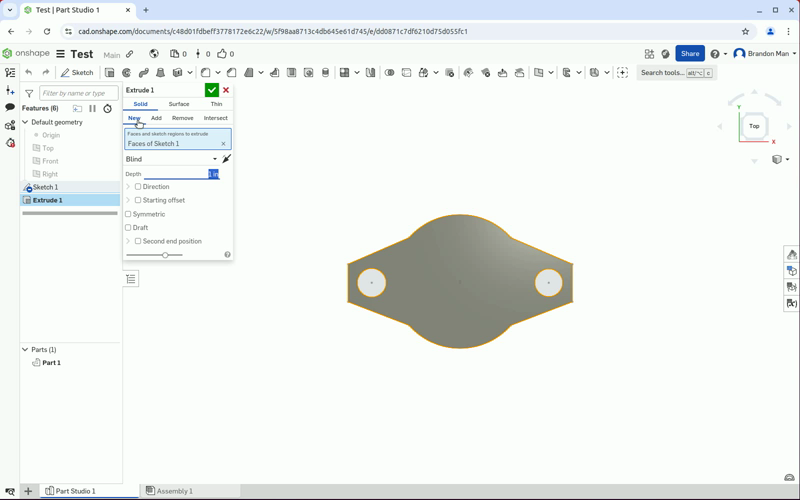
text(3.851)
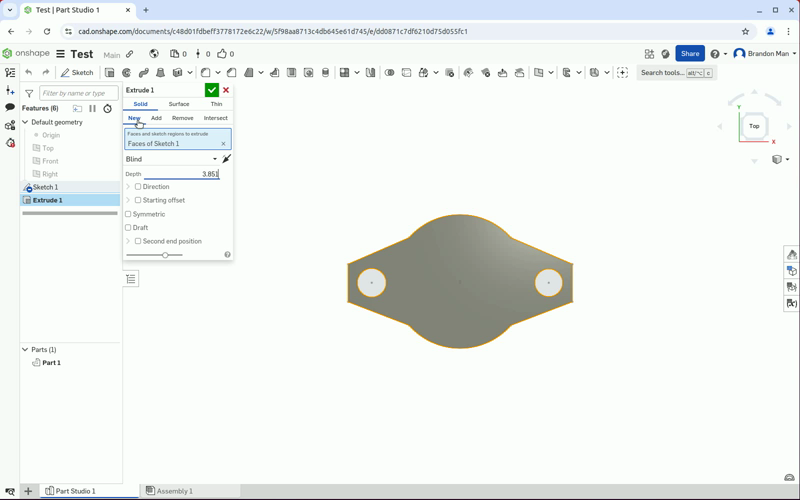
key(enter)
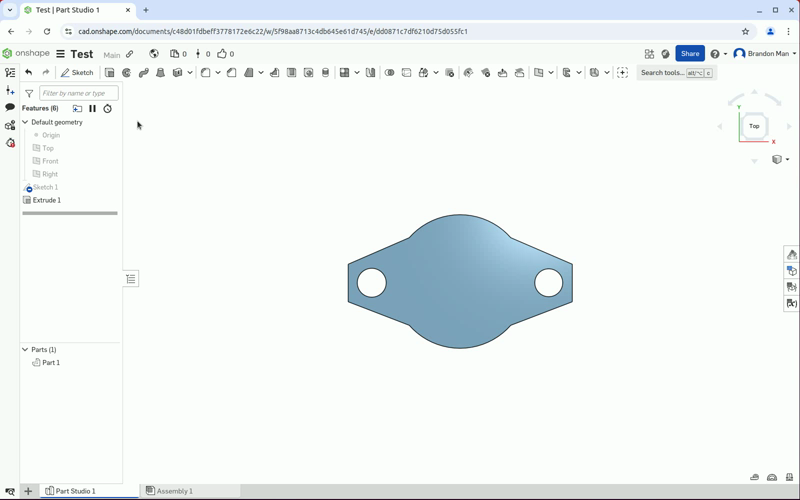
key(shift+h)
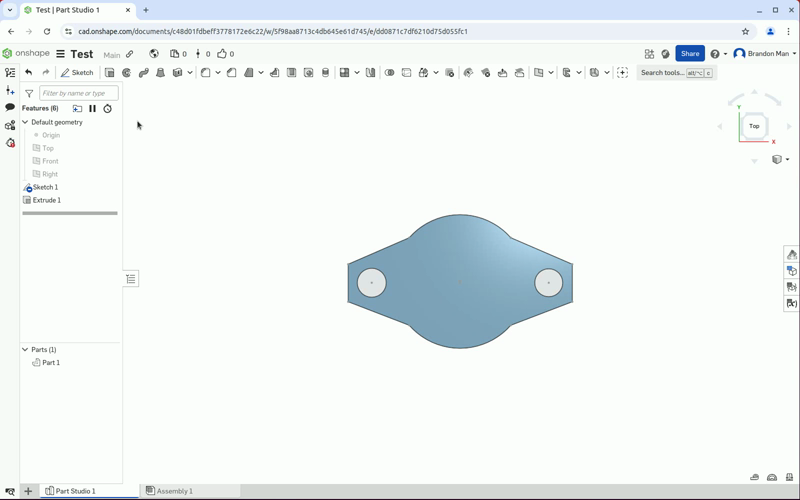
key(shift+h)
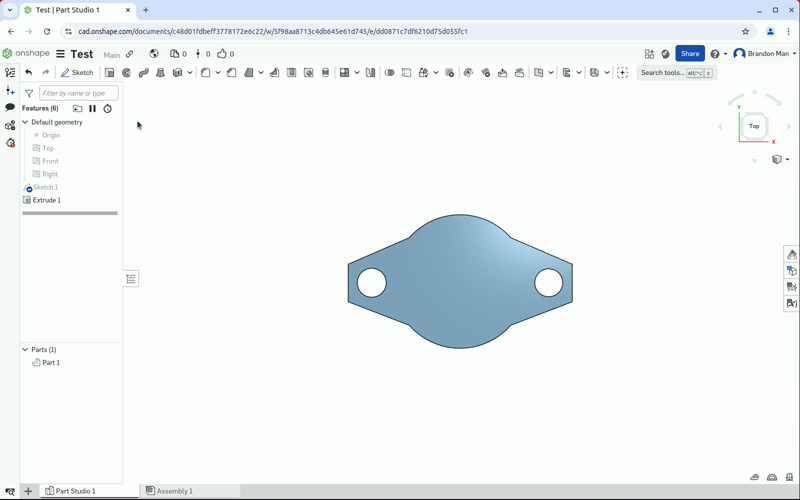
mouse_move(73, 189)
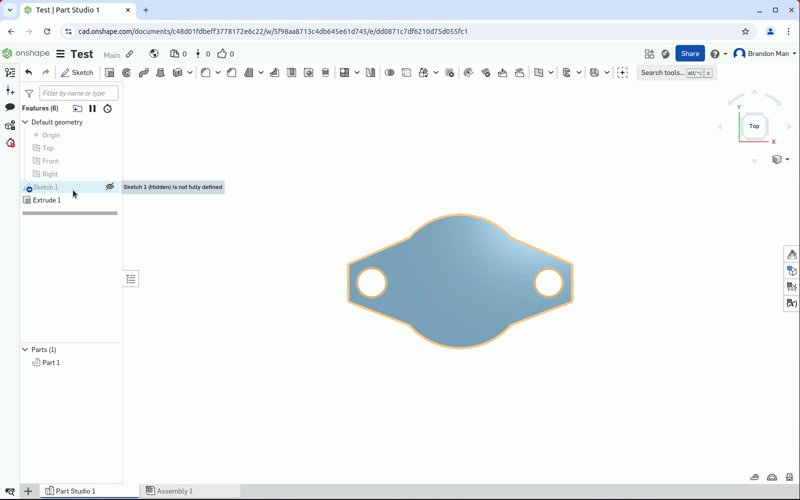
click(73, 189)
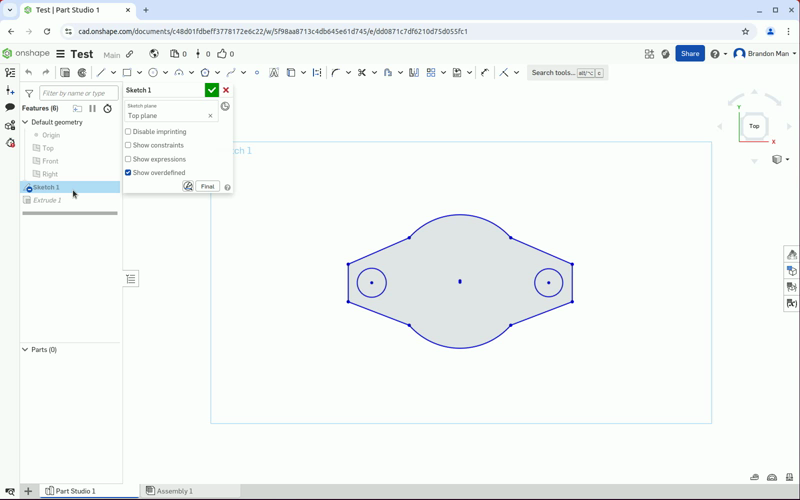
mouse_move(229, 92)
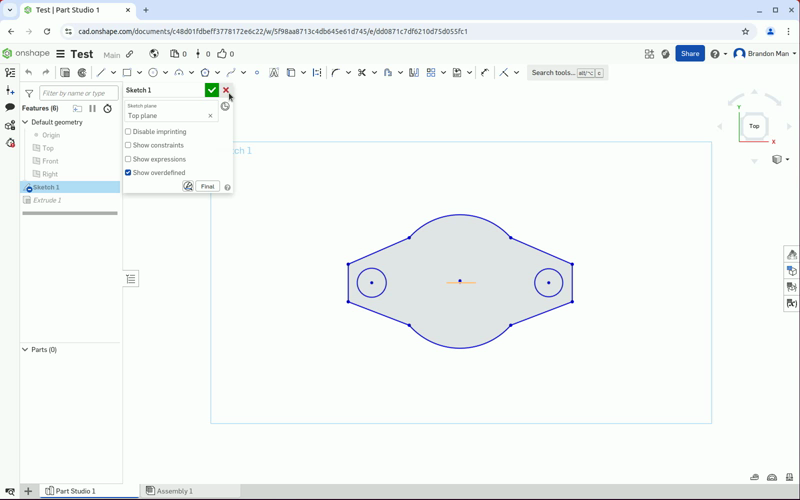
click(229, 92)
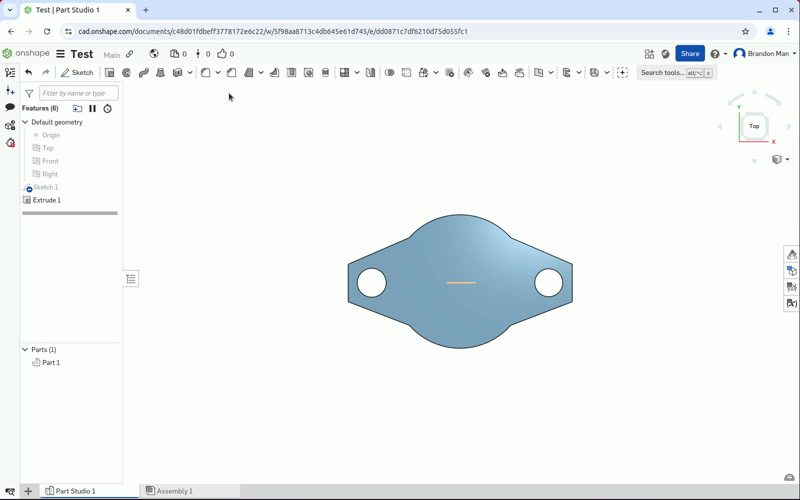
mouse_move(541, 75)
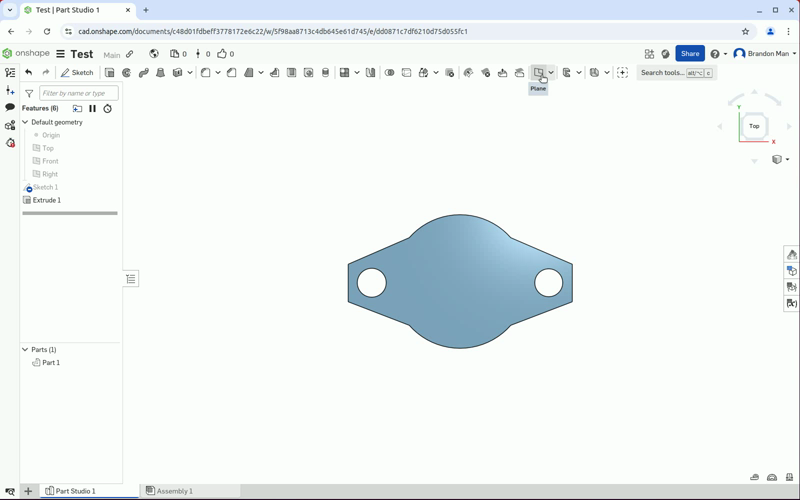
click(541, 75)
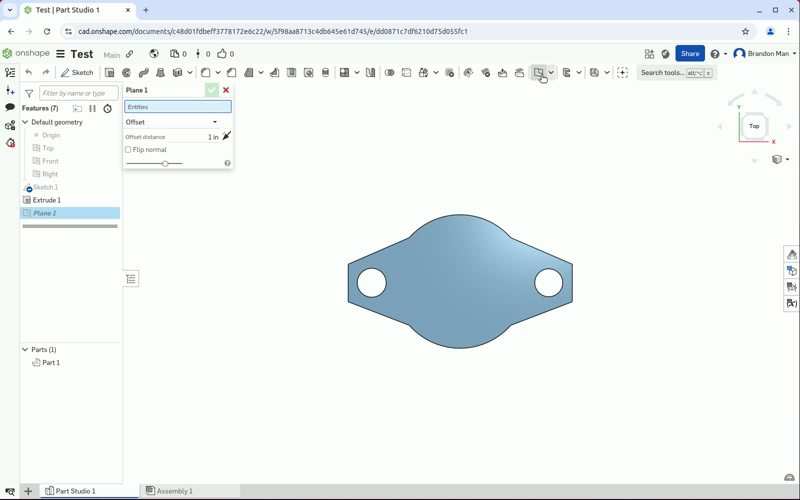
mouse_move(73, 150)
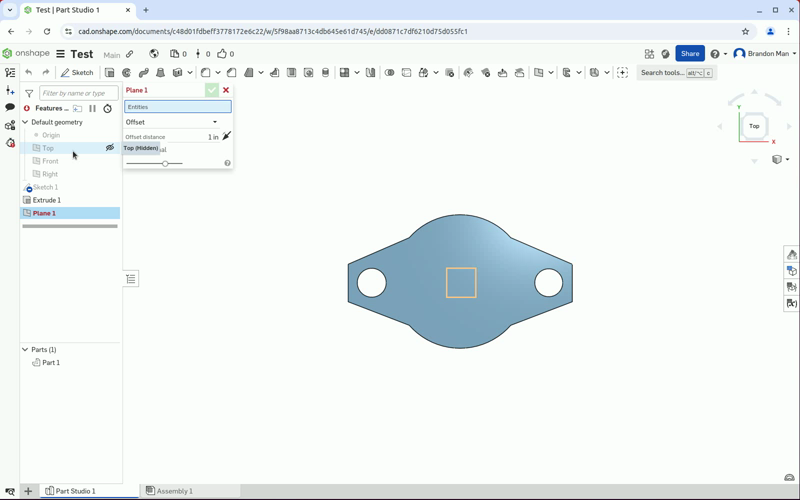
click(73, 150)
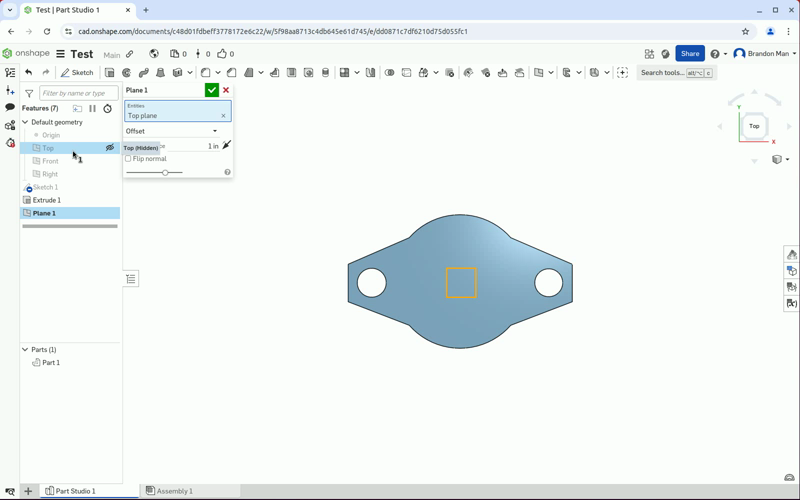
key(tab, 2)
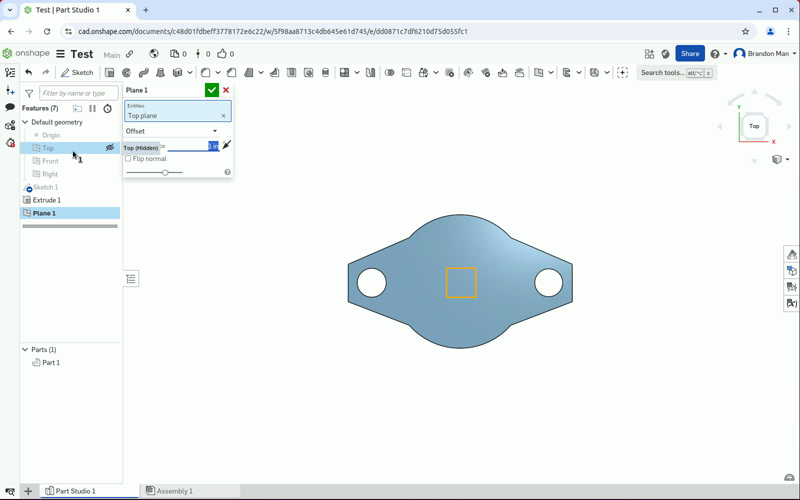
text(3.851)
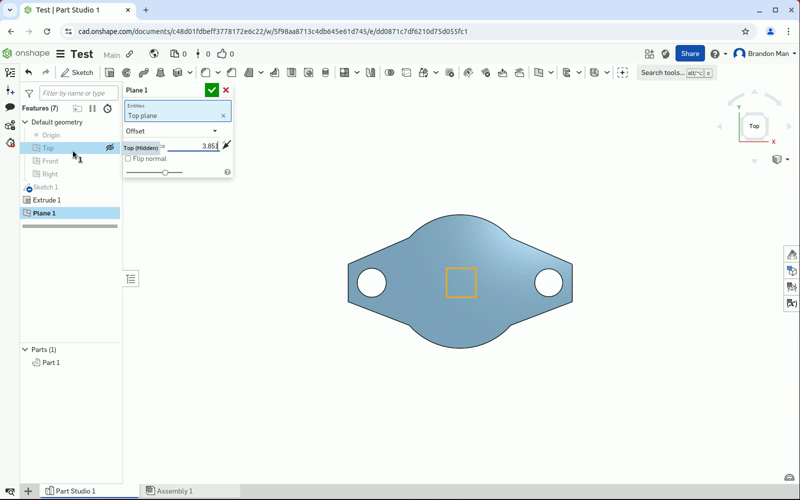
key(enter, 2)
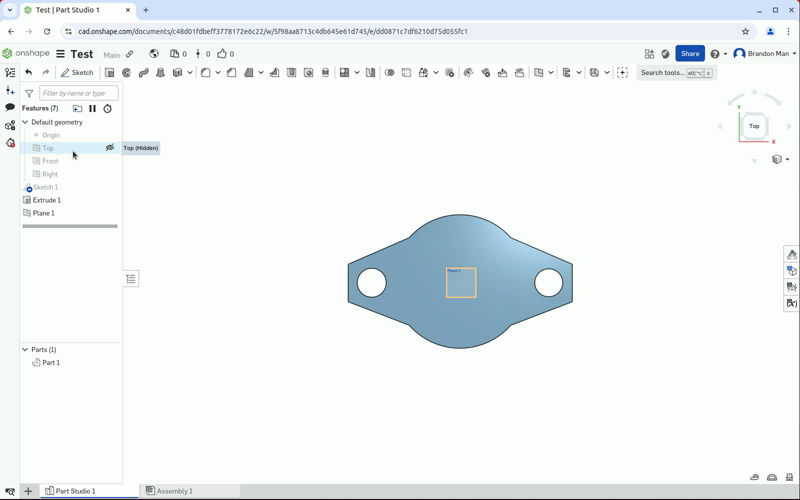
key(shift+s)
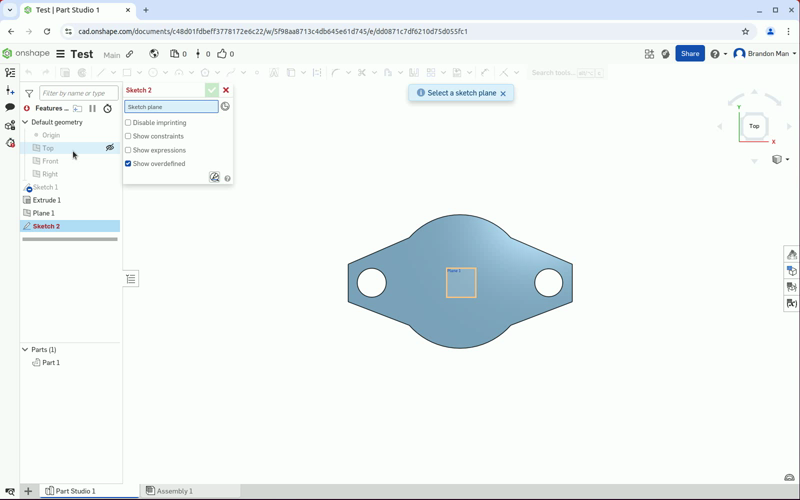
mouse_move(73, 215)
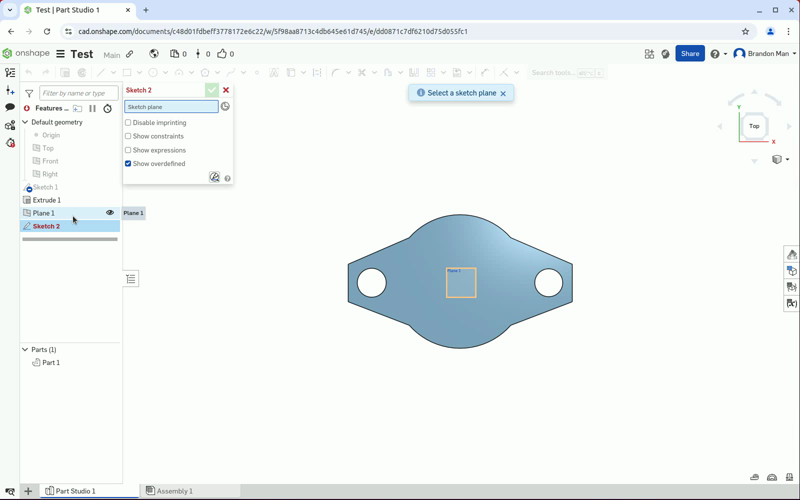
click(73, 215)
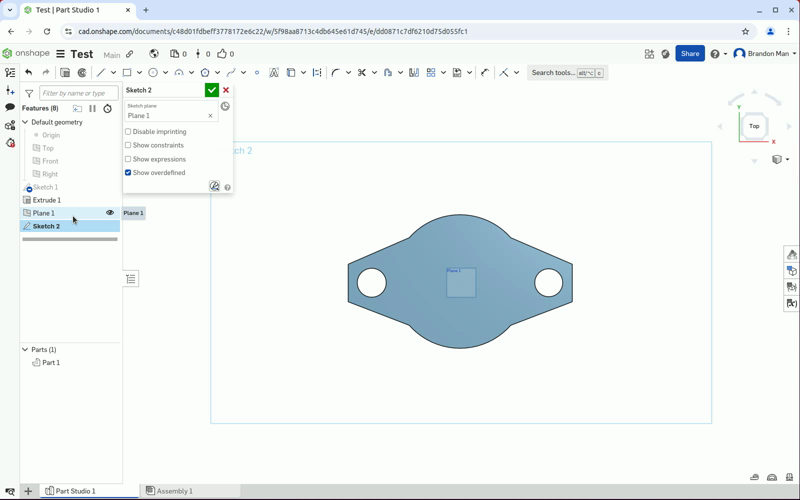
mouse_move(73, 352)
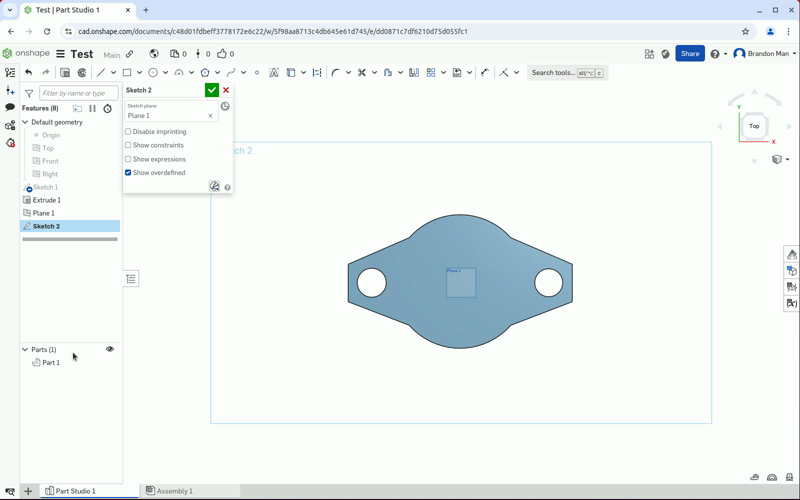
key(y)
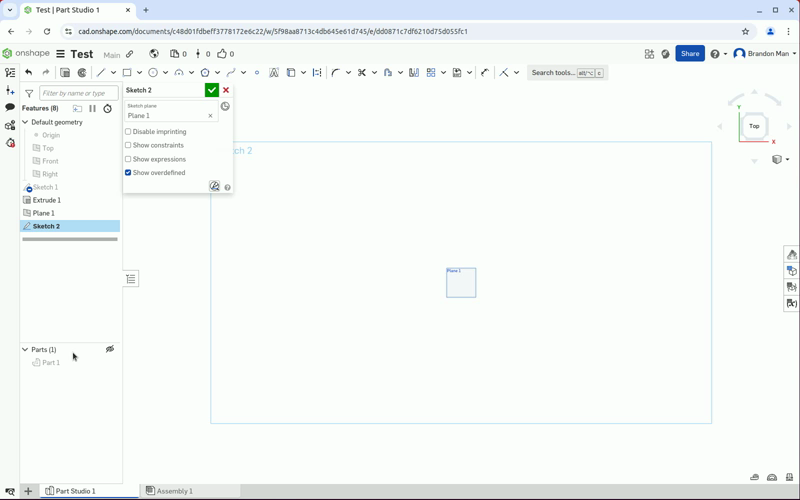
key(c)
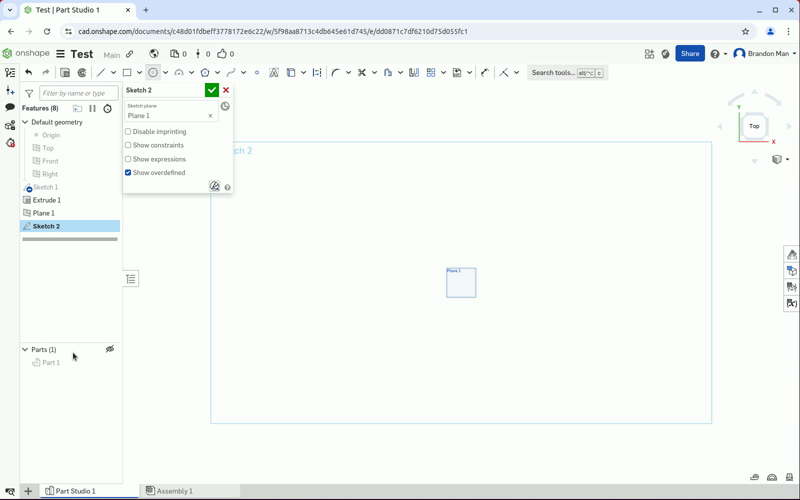
key_down(shift)
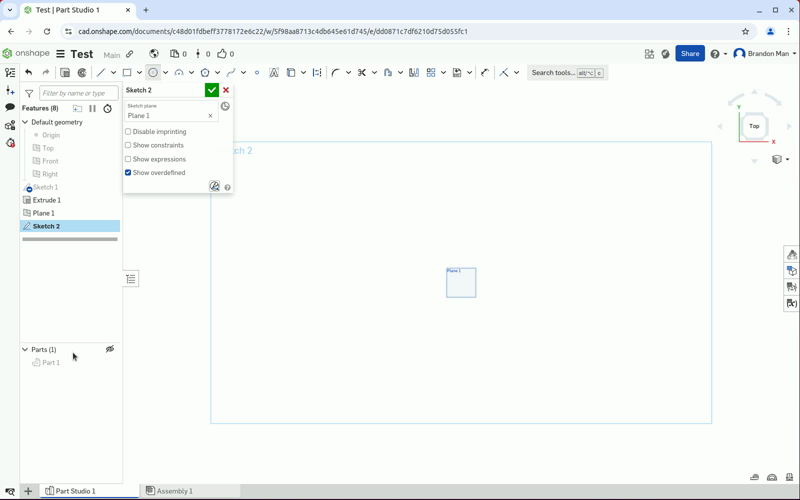
mouse_move(461, 282)
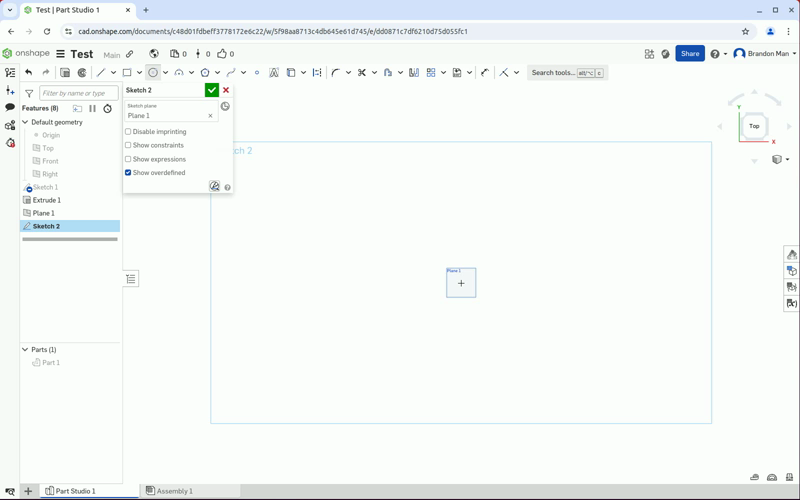
click(461, 282)
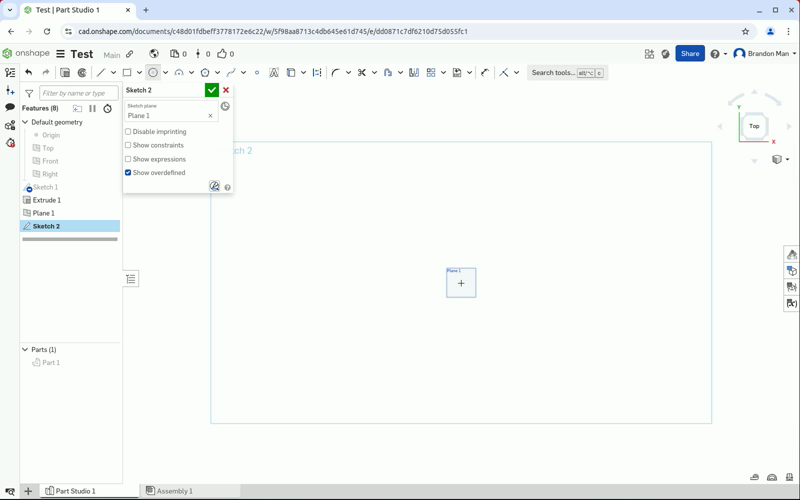
key_up(shift)
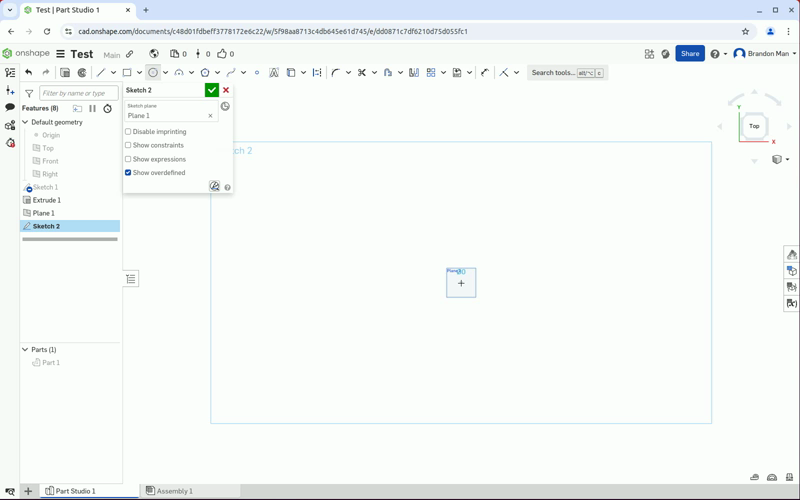
mouse_move(528, 282)
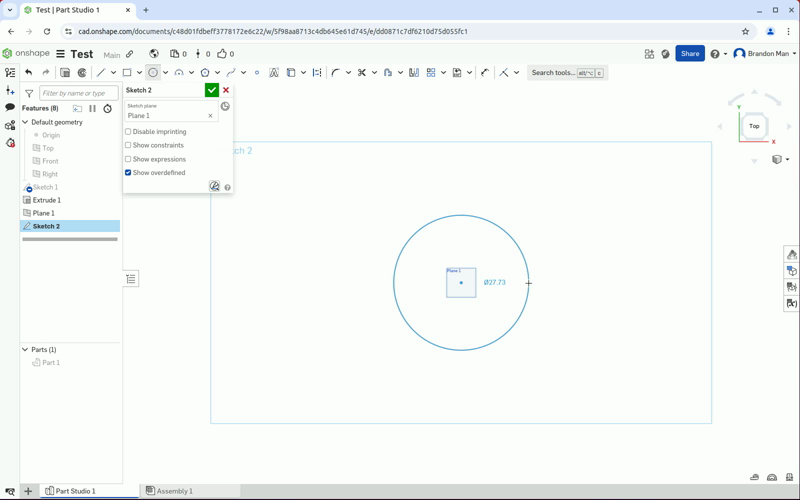
click(528, 282)
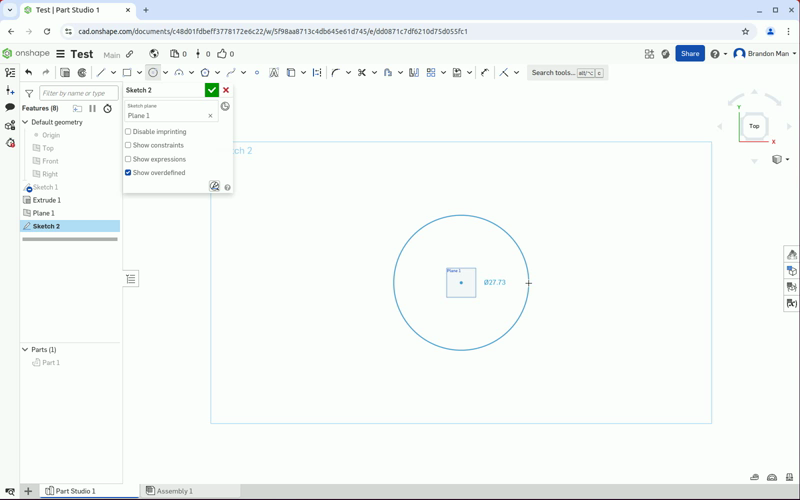
key(esc)
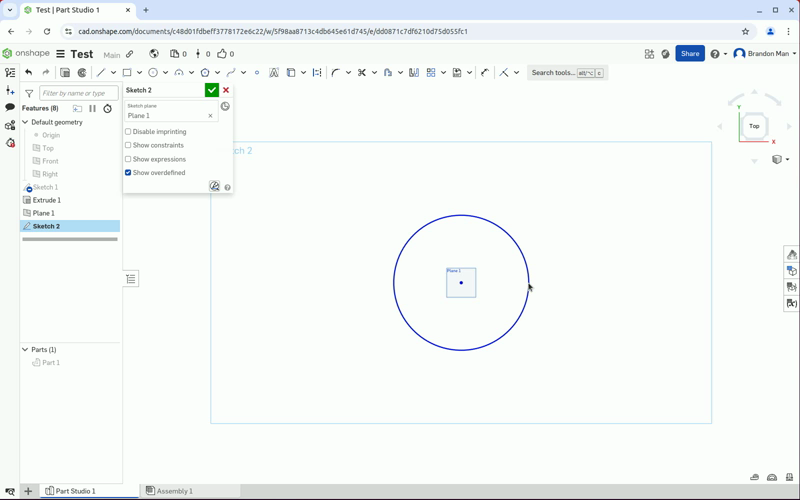
mouse_move(501, 281)
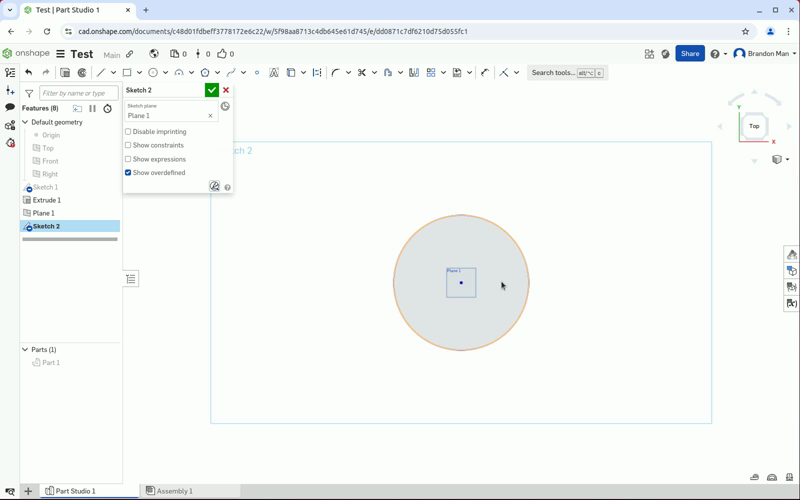
click(501, 281)
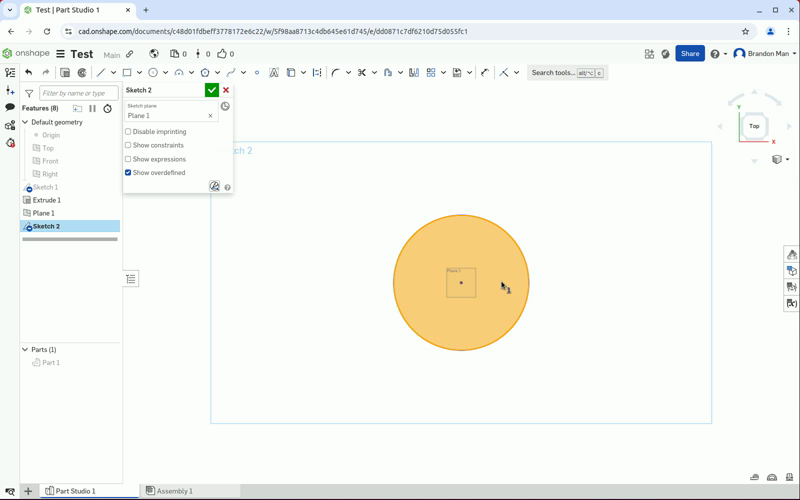
mouse_move(73, 352)
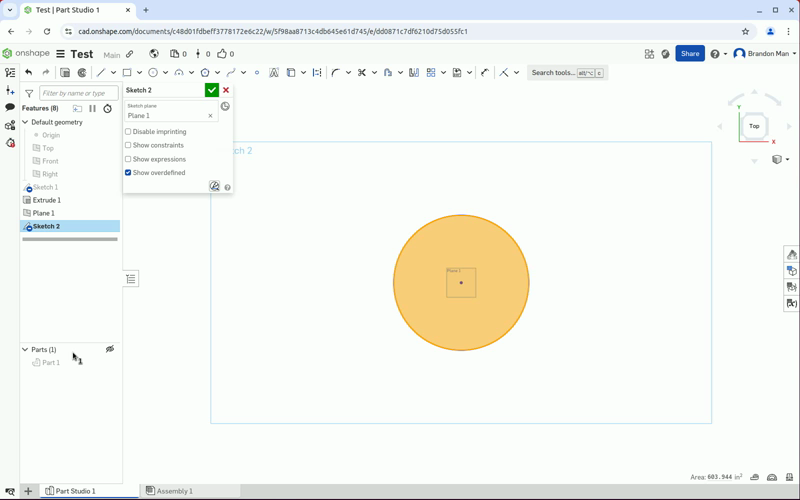
key(shift+y)
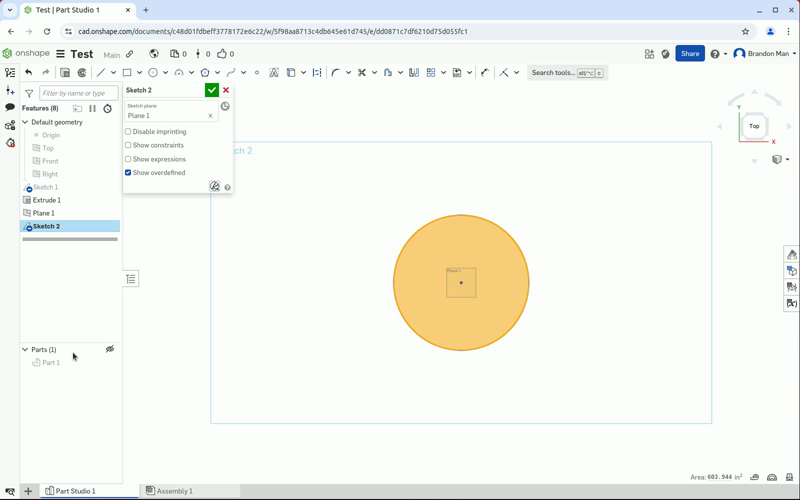
key(shift+e)
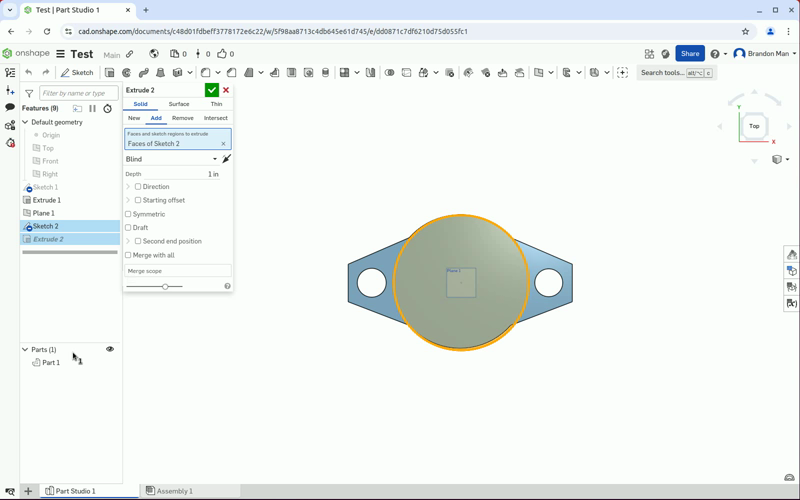
mouse_move(143, 106)
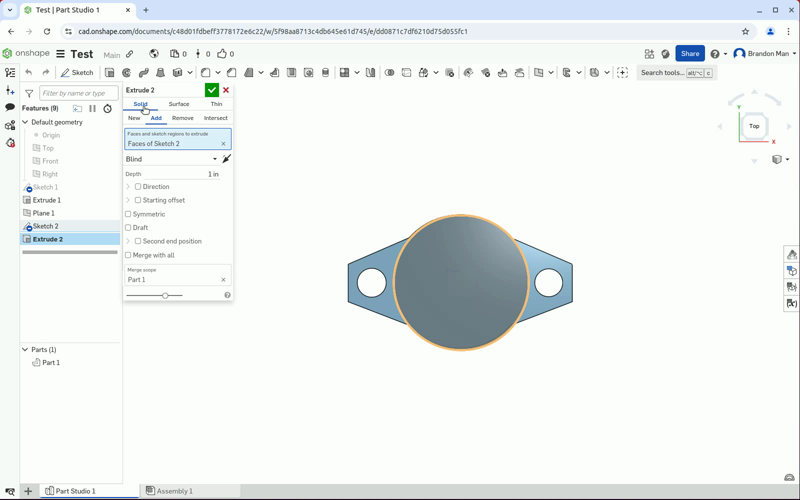
click(143, 106)
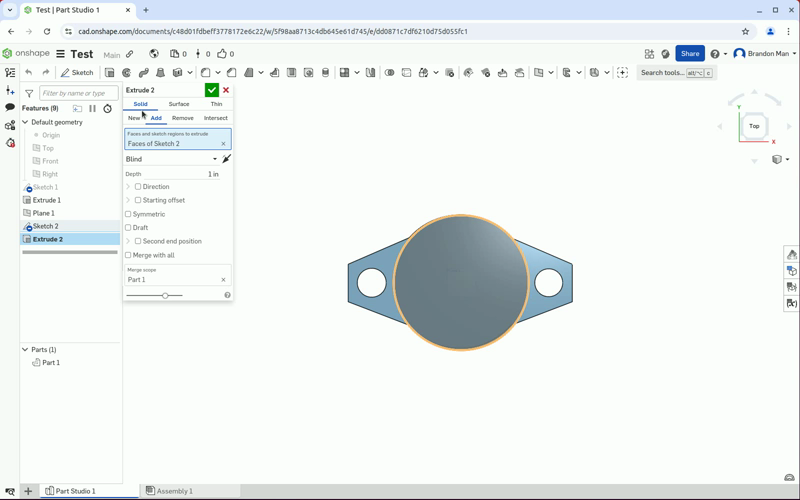
mouse_move(137, 120)
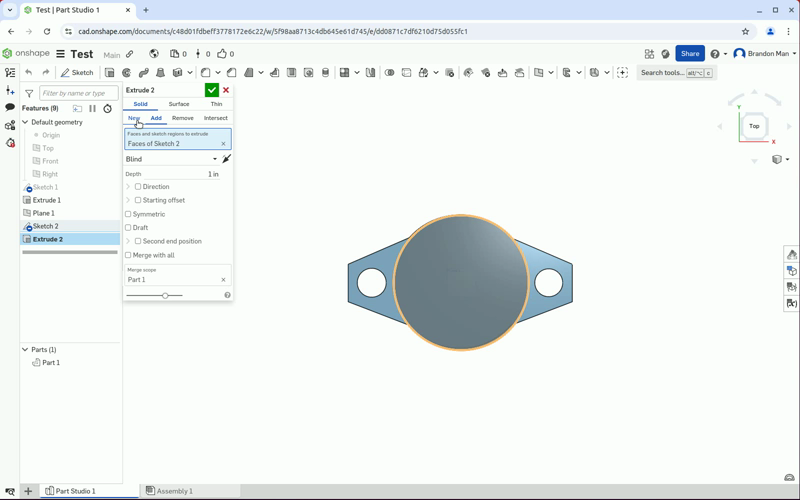
click(137, 120)
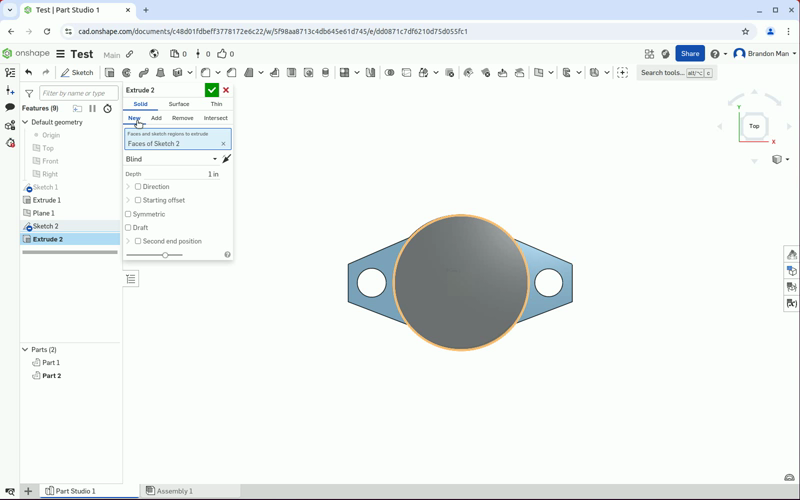
key(tab, 4)
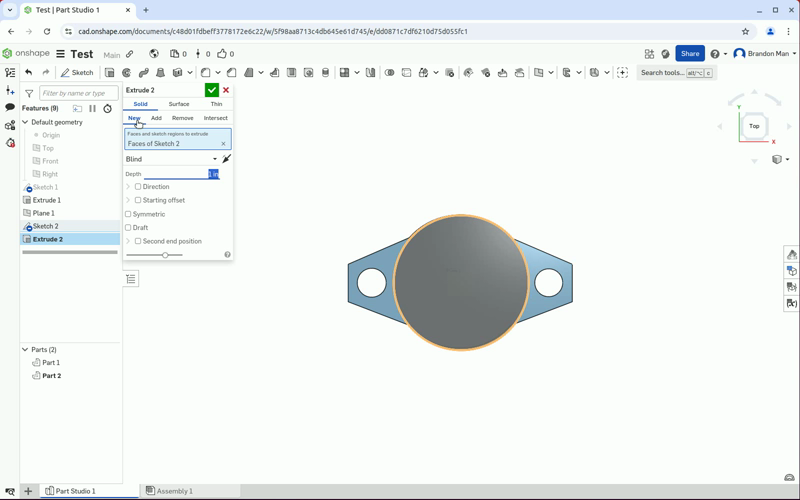
text(8.666)
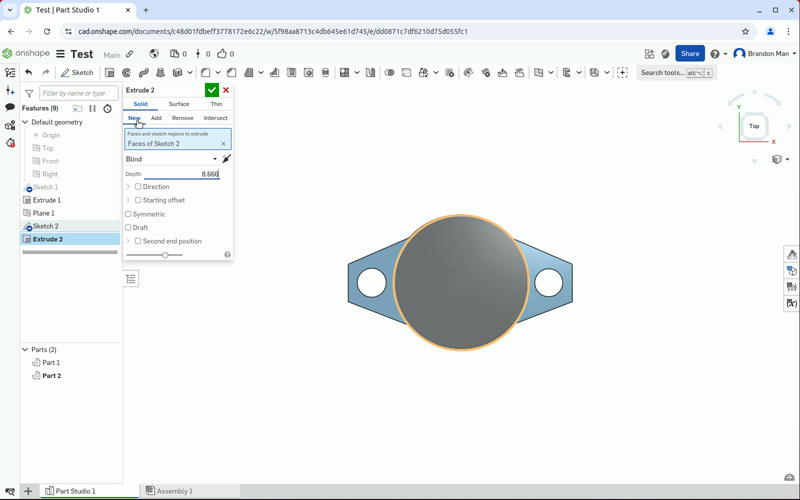
key(enter)
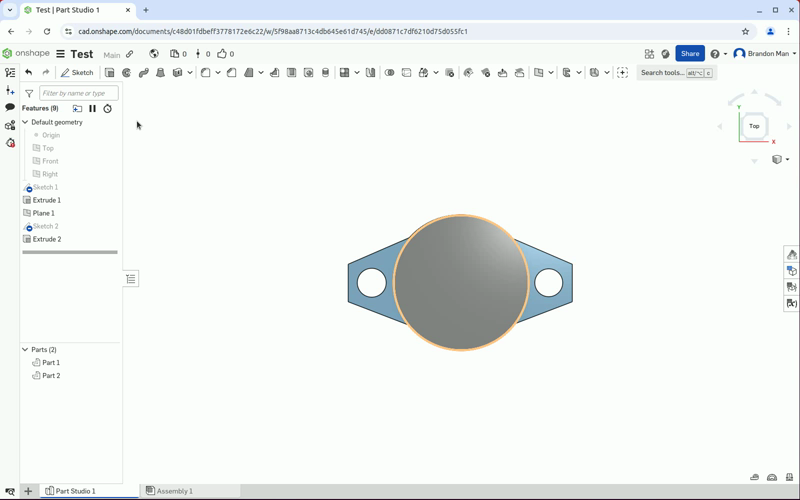
key(shift+h)
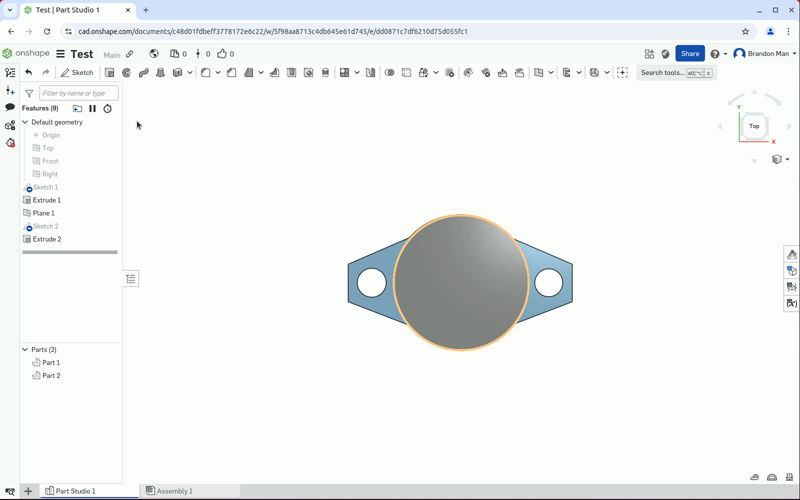
key(shift+h)
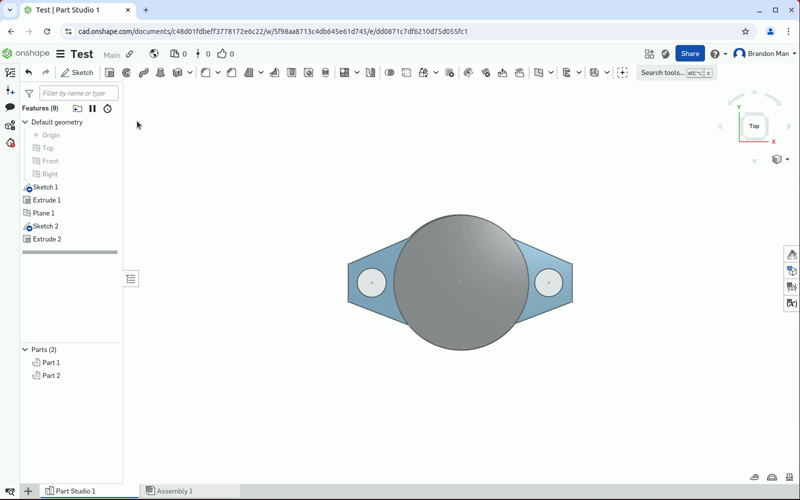
key(shift+7)
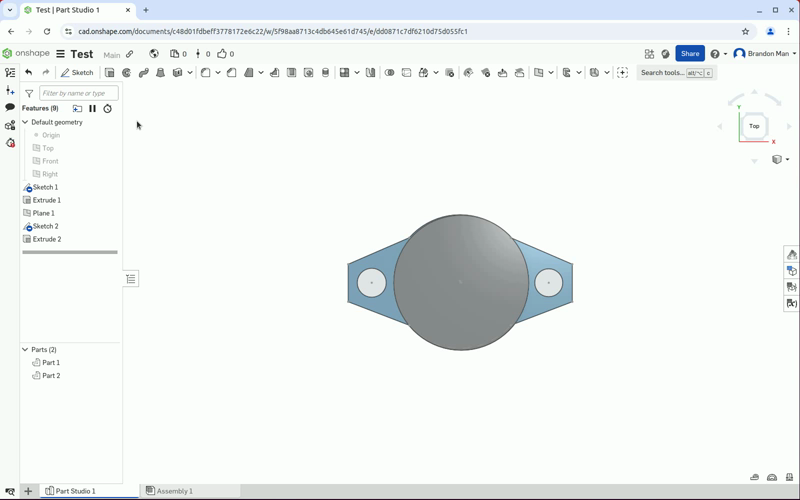
key(up, 3)
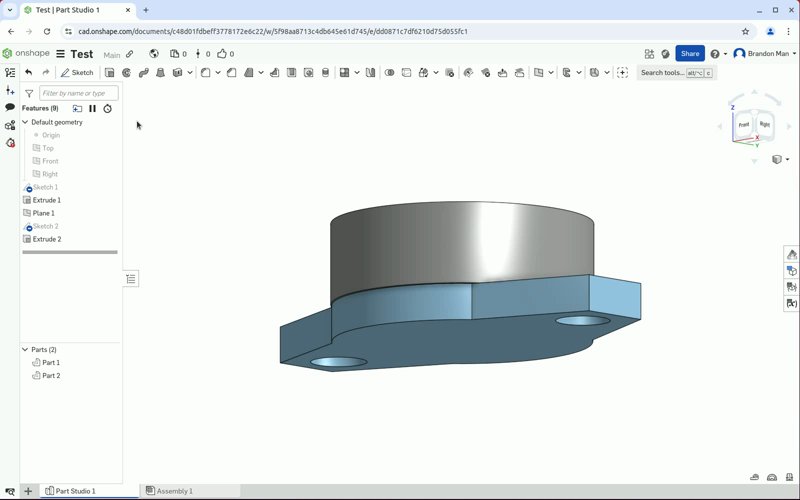
key(left, 3)
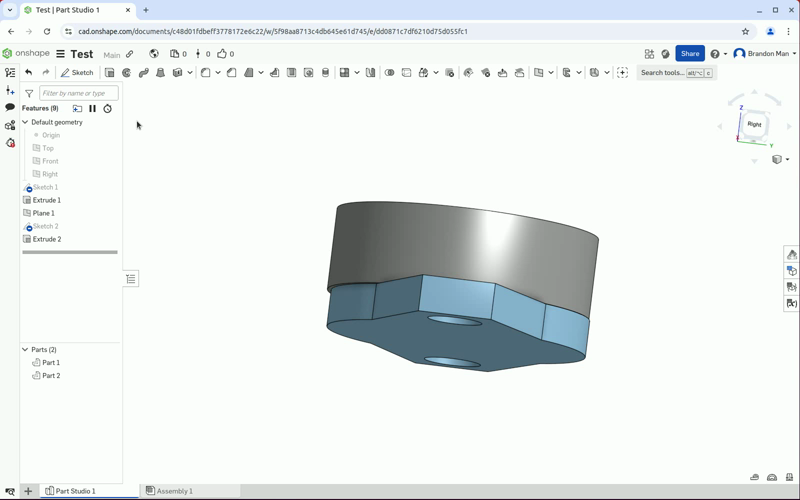
key(right, 3)
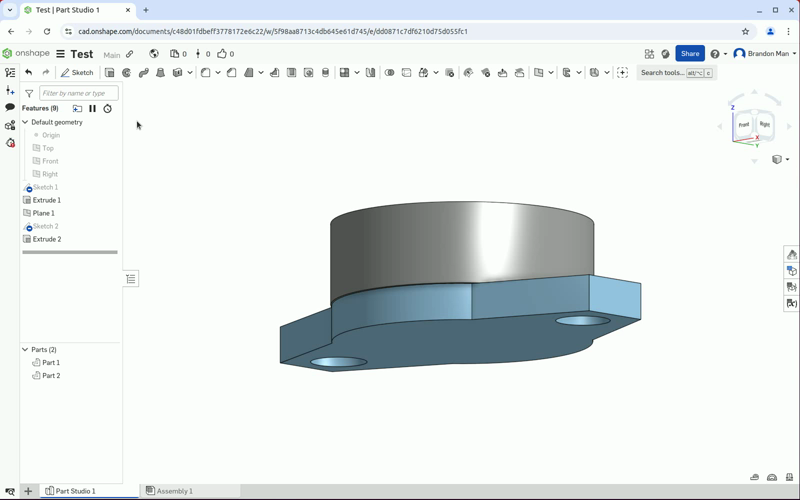
key(down, 3)
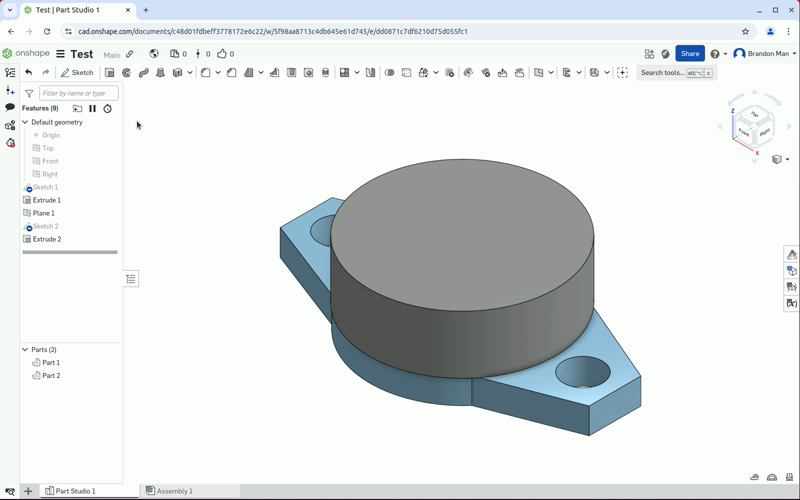
mouse_move(73, 189)
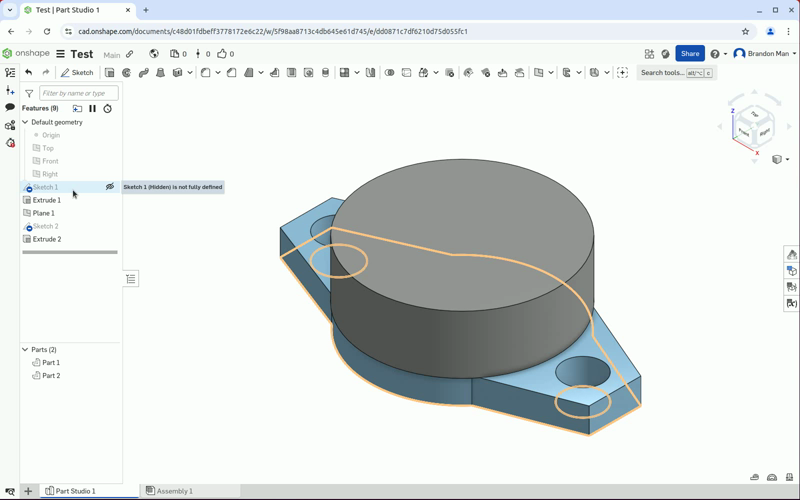
click(73, 189)